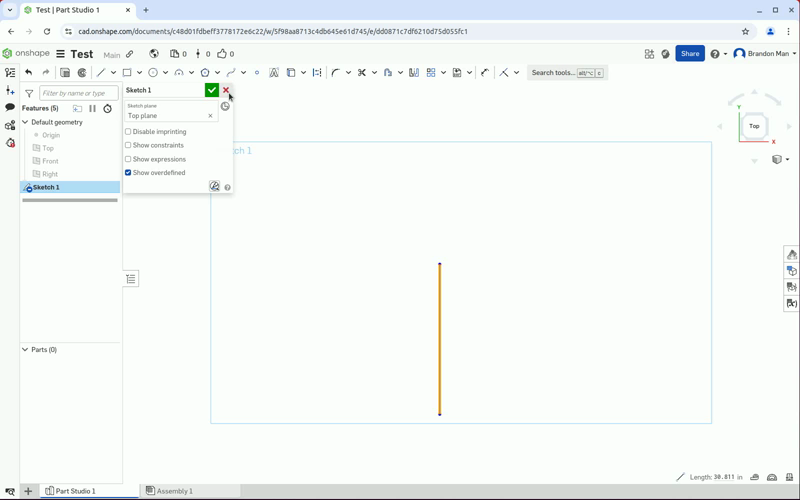
key(shift+h)
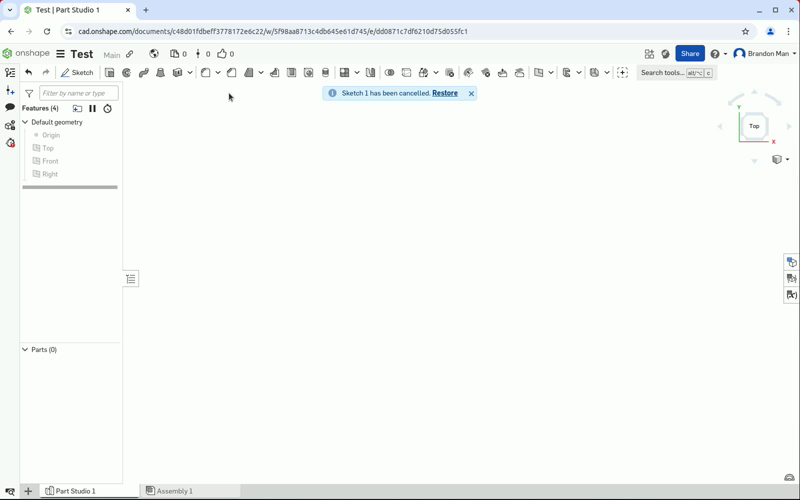
mouse_move(73, 352)
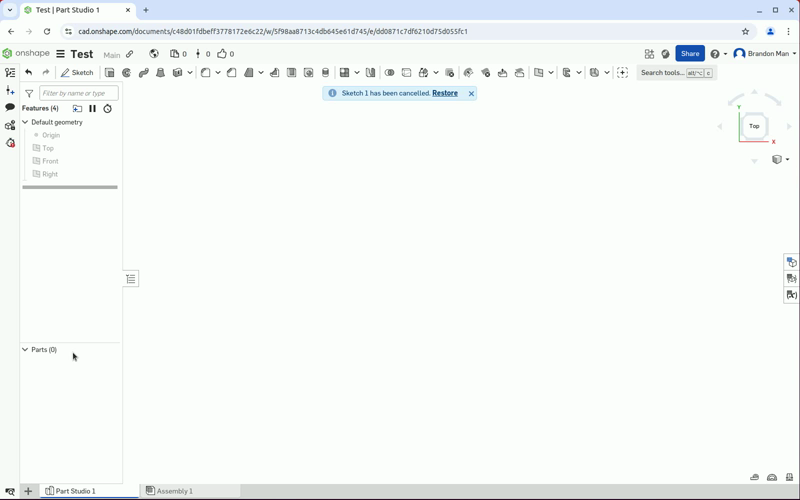
key(y)
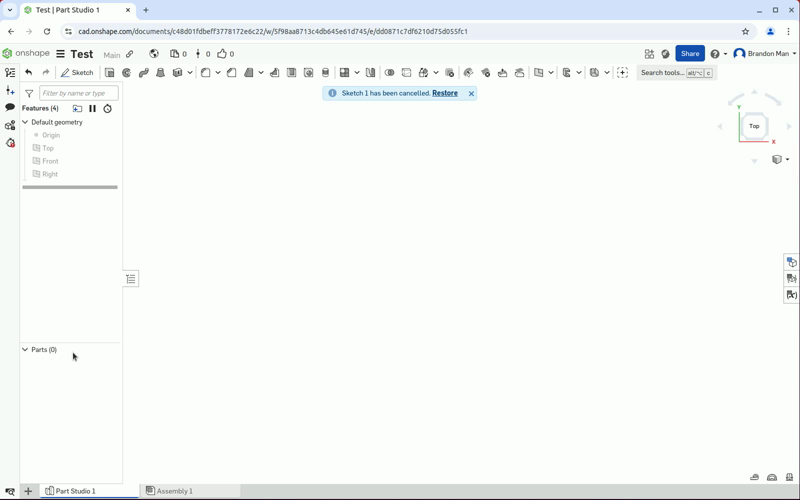
key(shift+p)
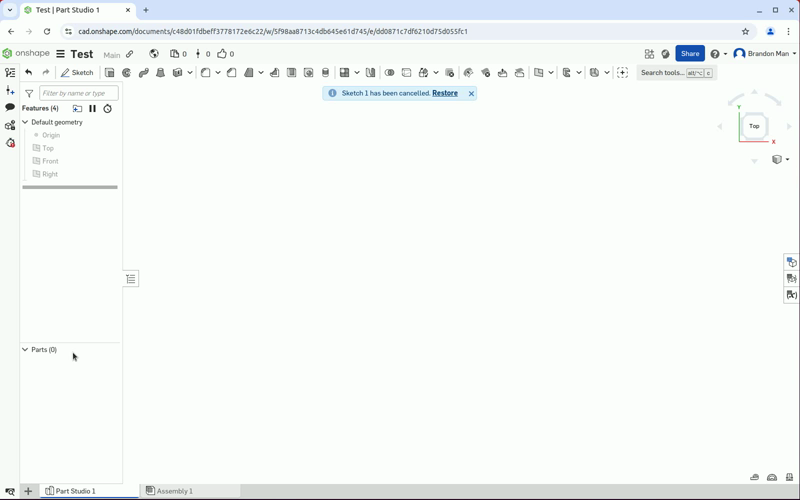
key(space)
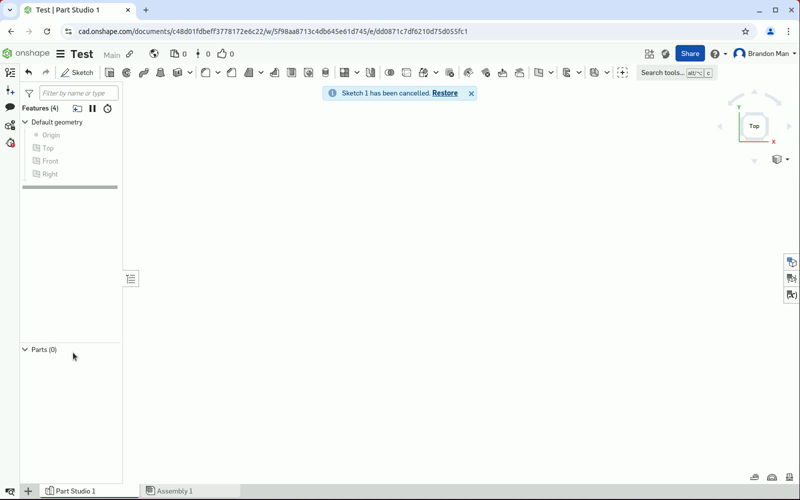
key_down(shift)
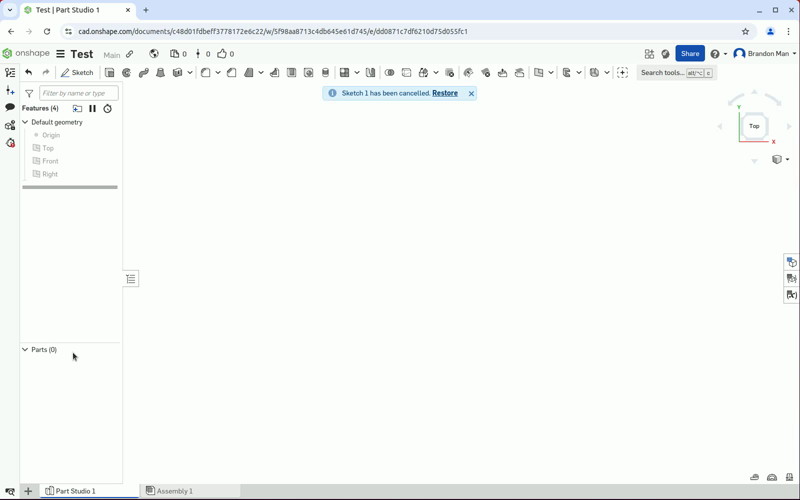
key(up)
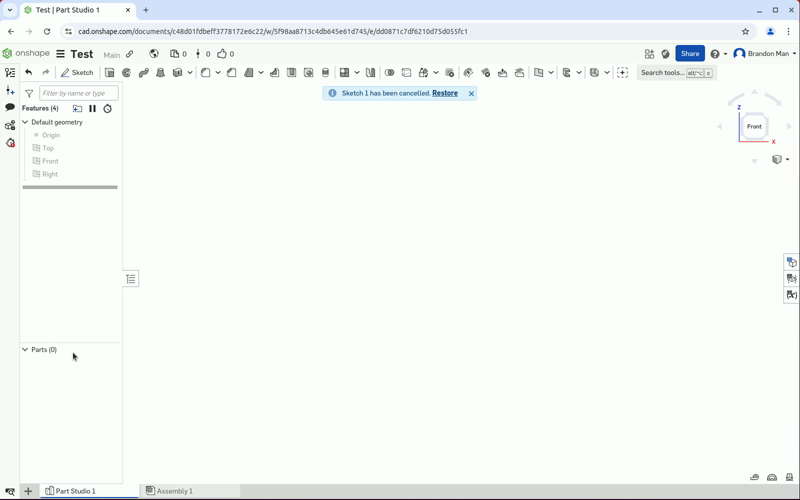
key_up(shift)
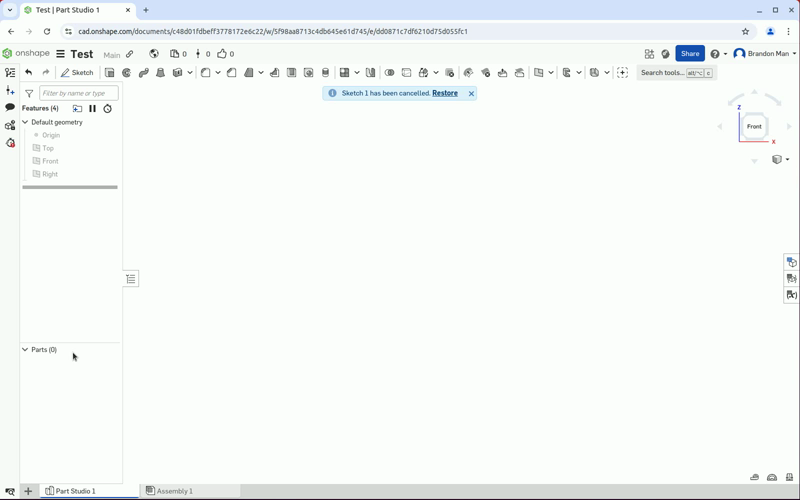
key(space)
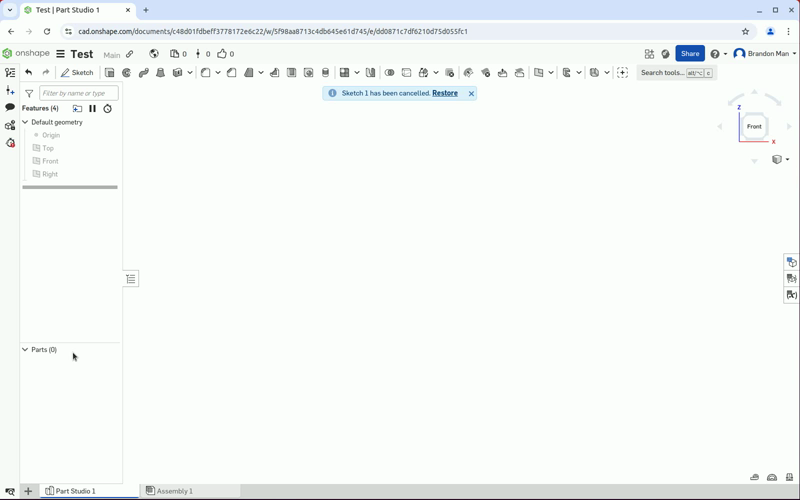
key_down(shift)
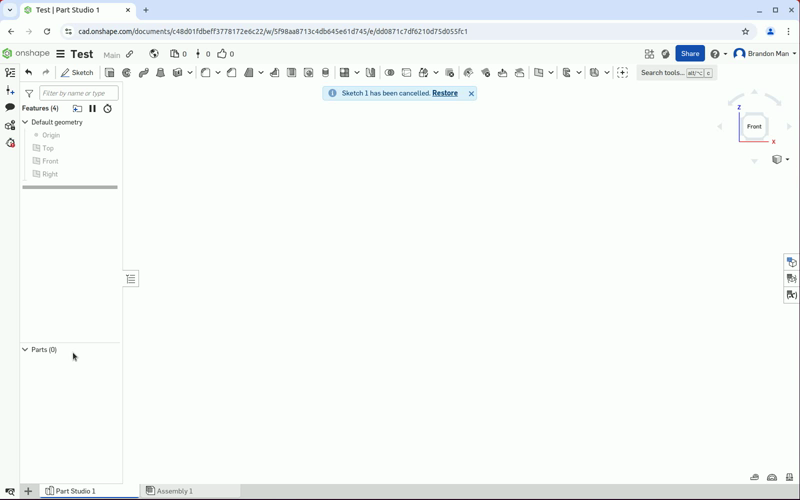
key(left)
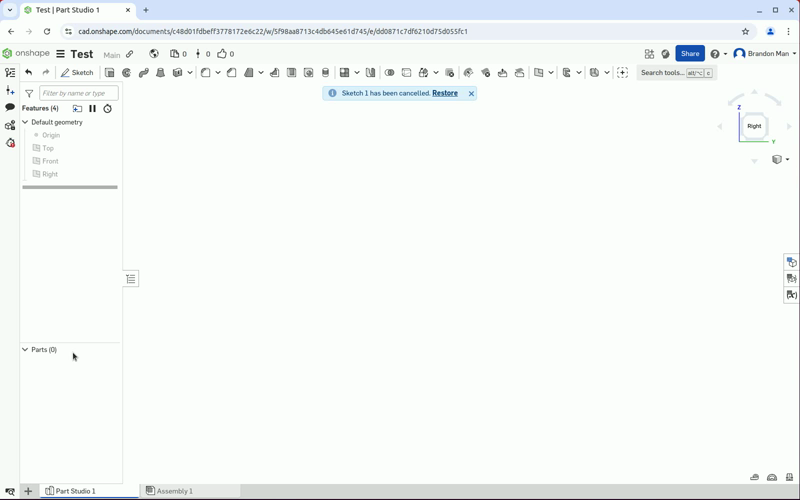
key_up(shift)
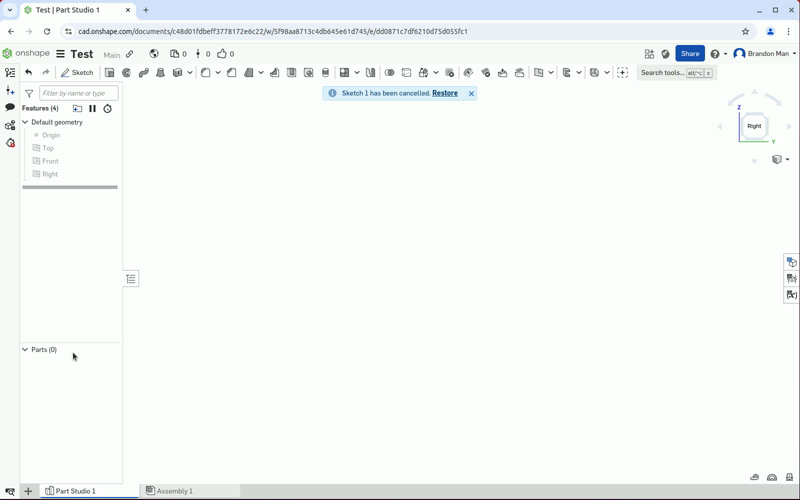
mouse_move(73, 352)
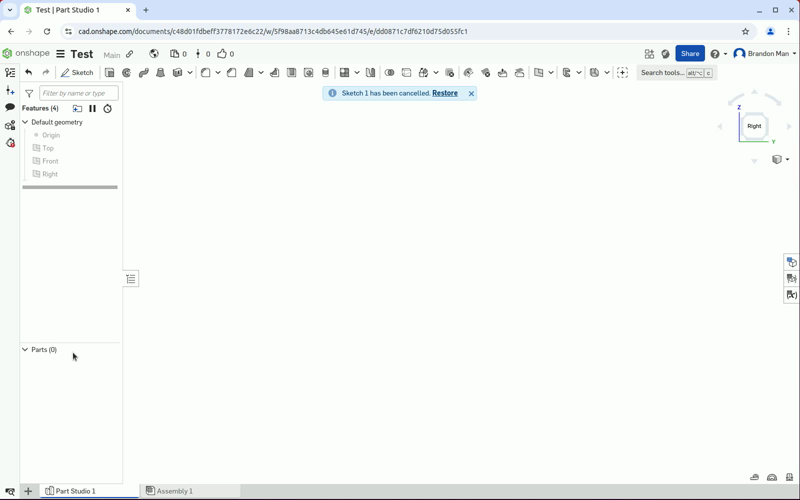
key(shift+y)
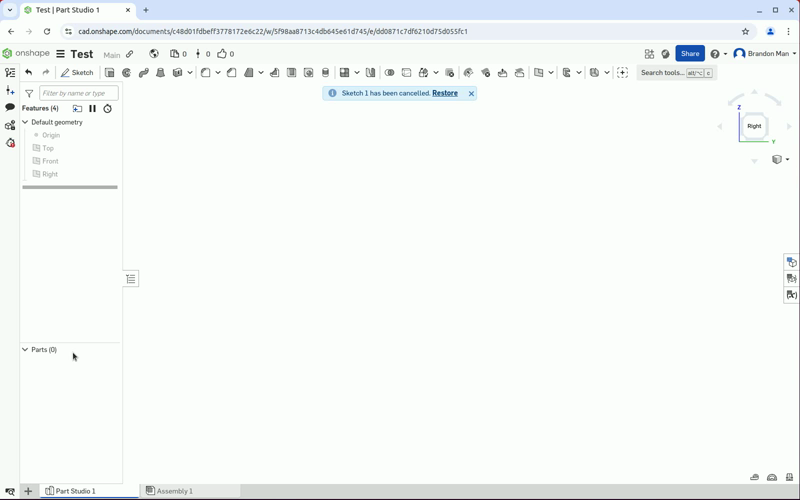
key(shift+s)
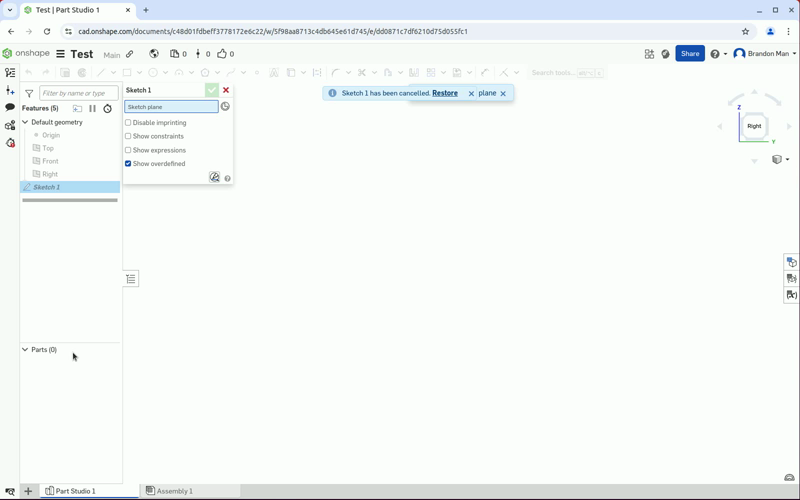
mouse_move(73, 176)
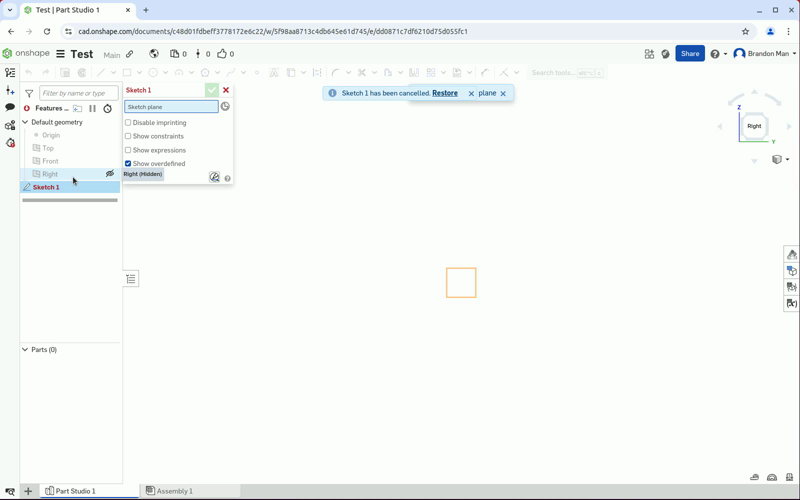
click(73, 176)
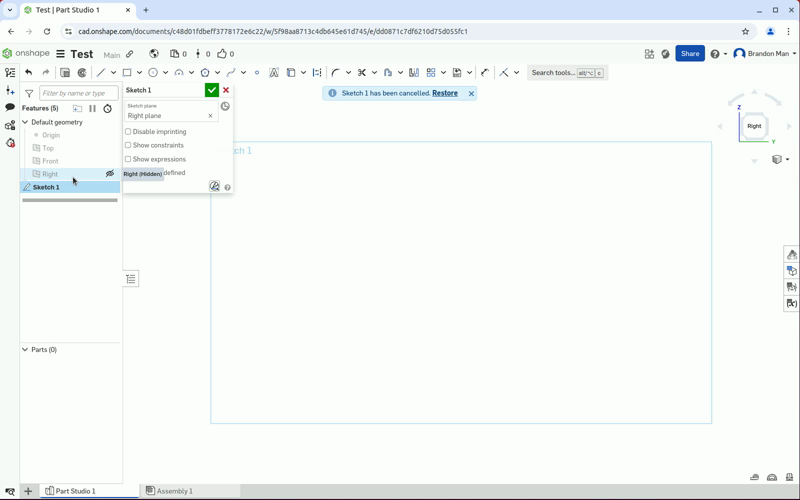
mouse_move(73, 352)
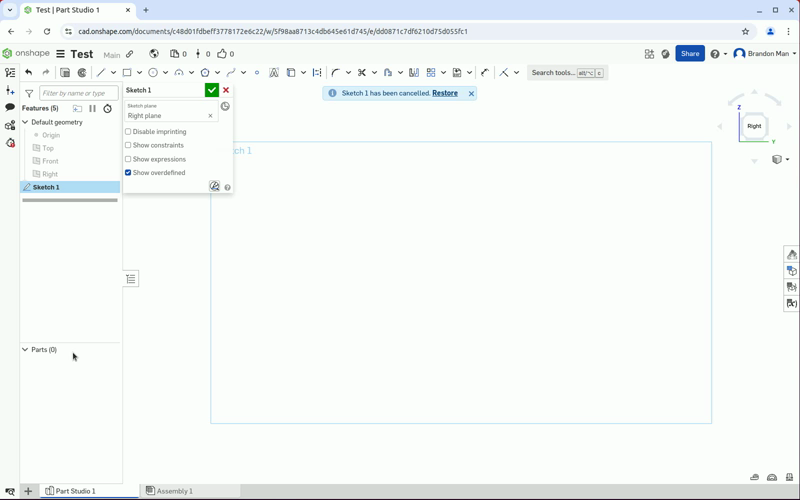
key(y)
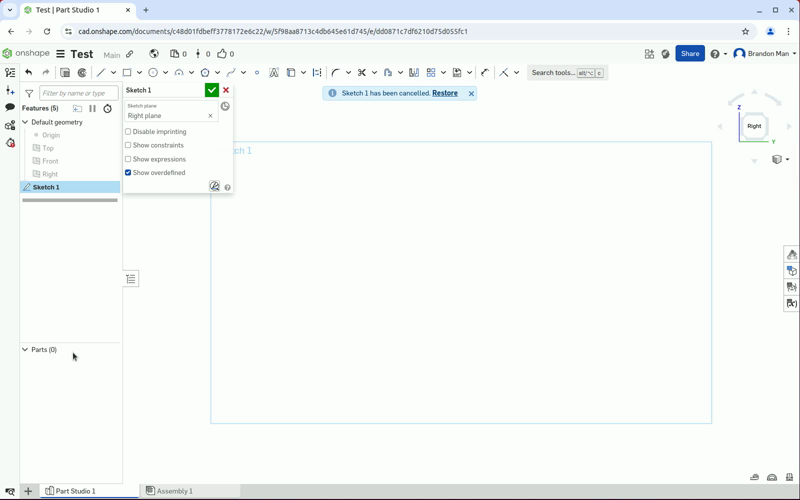
key(c)
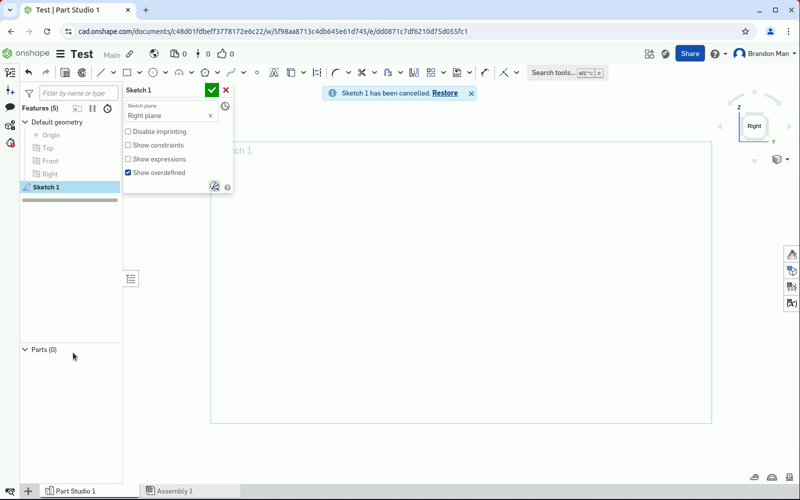
key_down(shift)
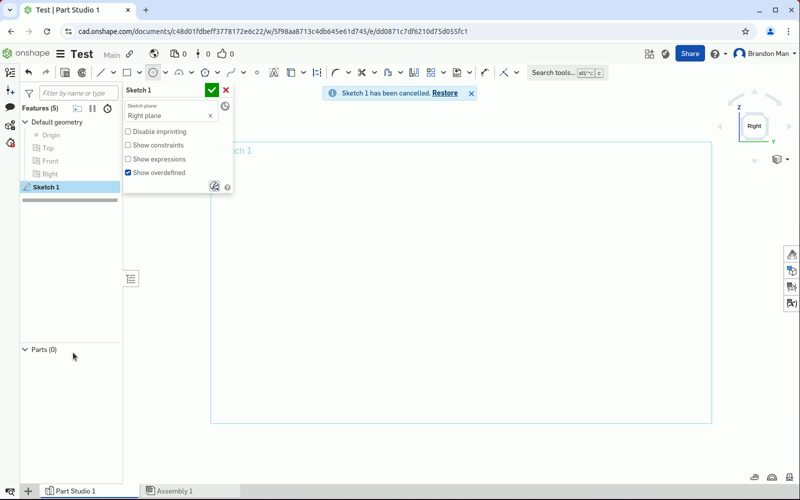
mouse_move(461, 282)
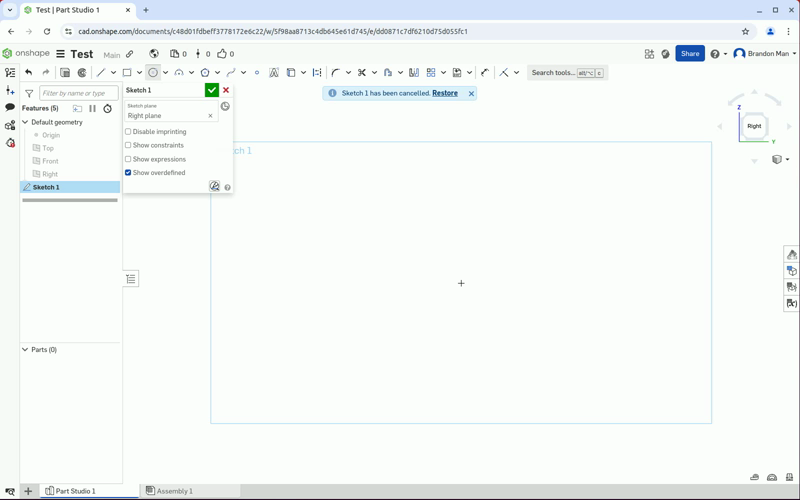
click(461, 282)
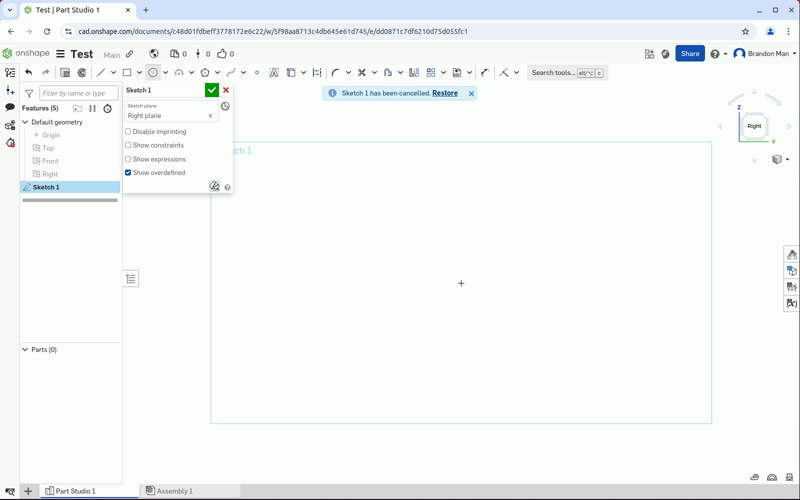
key_up(shift)
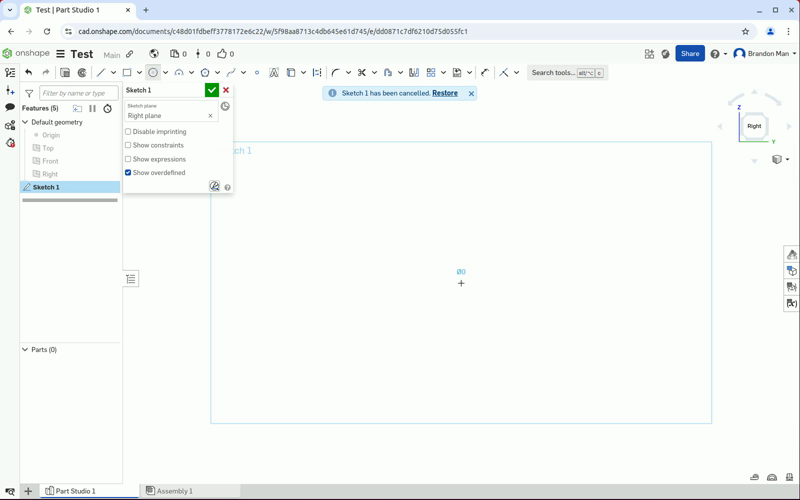
mouse_move(566, 282)
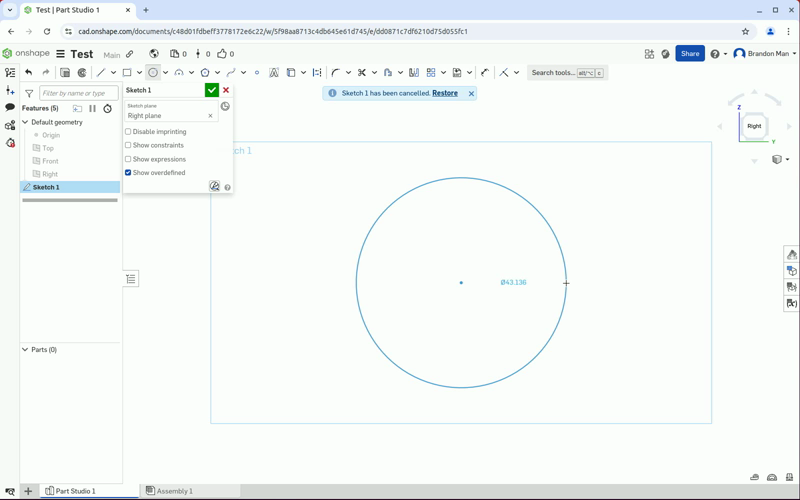
click(566, 282)
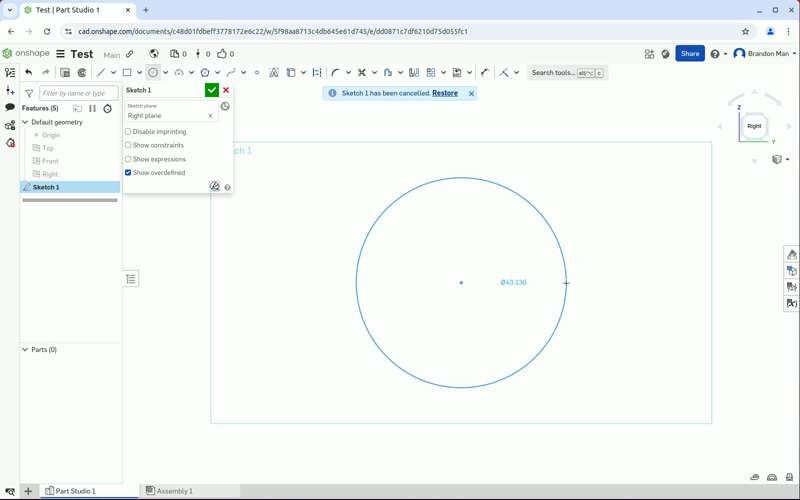
key(esc)
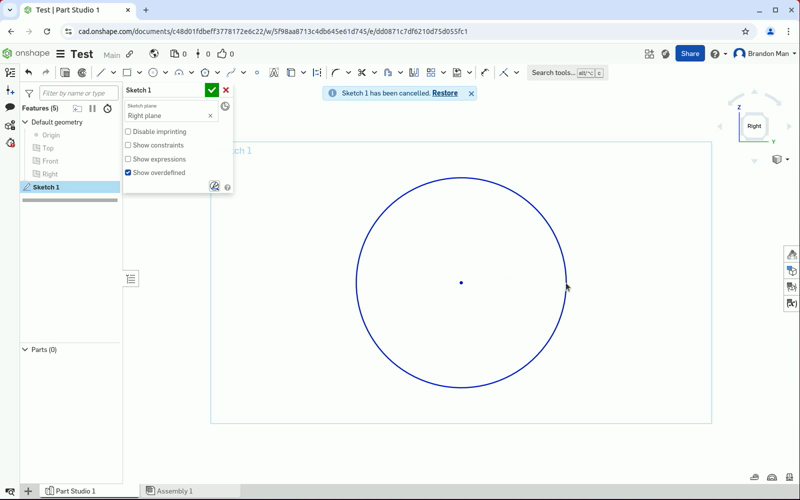
mouse_move(492, 228)
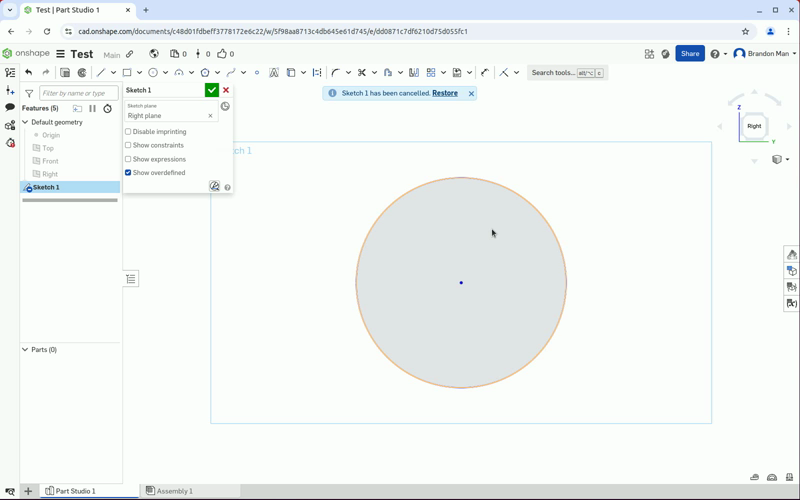
click(492, 228)
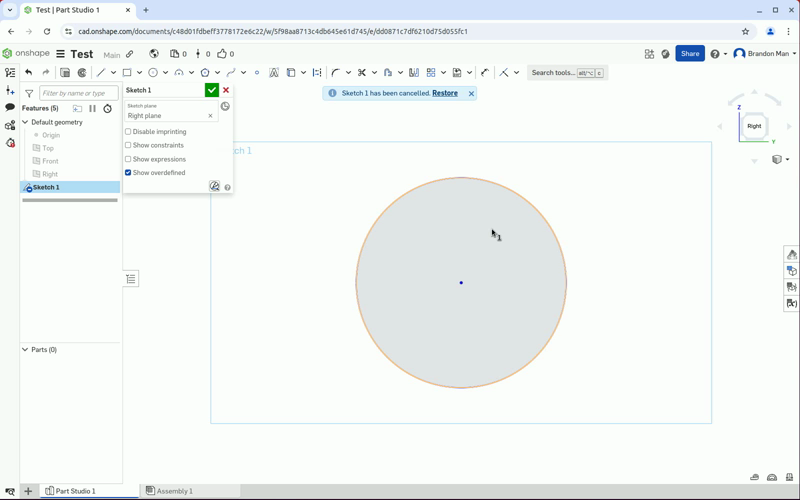
mouse_move(73, 352)
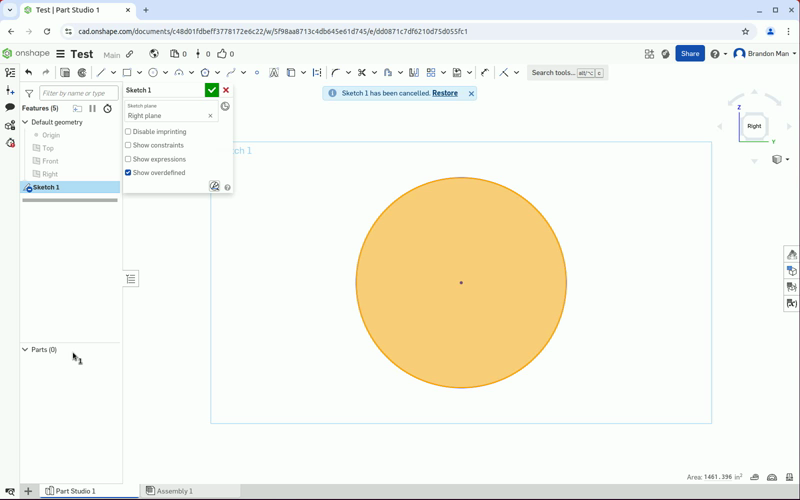
key(shift+y)
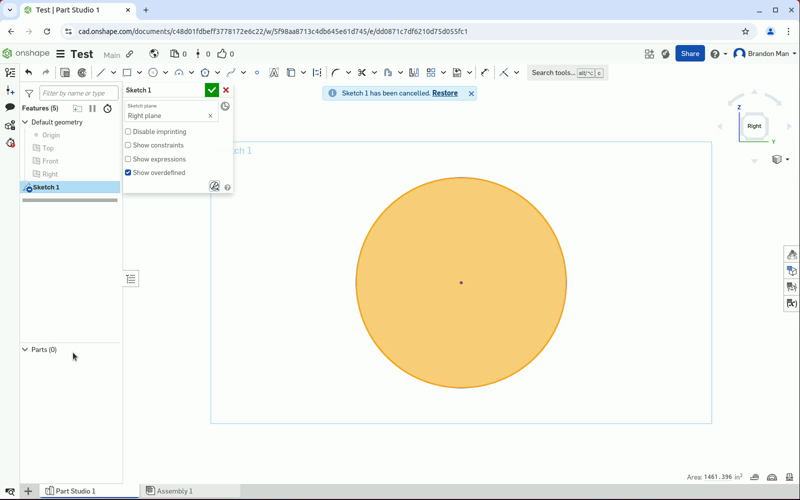
key(shift+e)
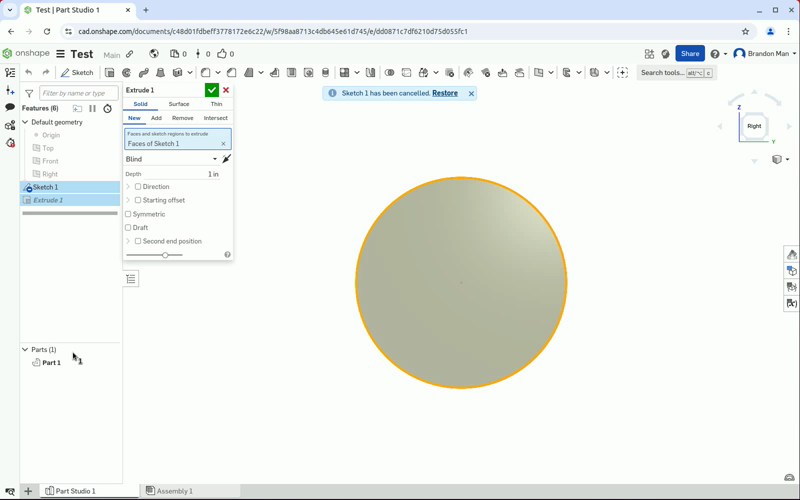
mouse_move(143, 106)
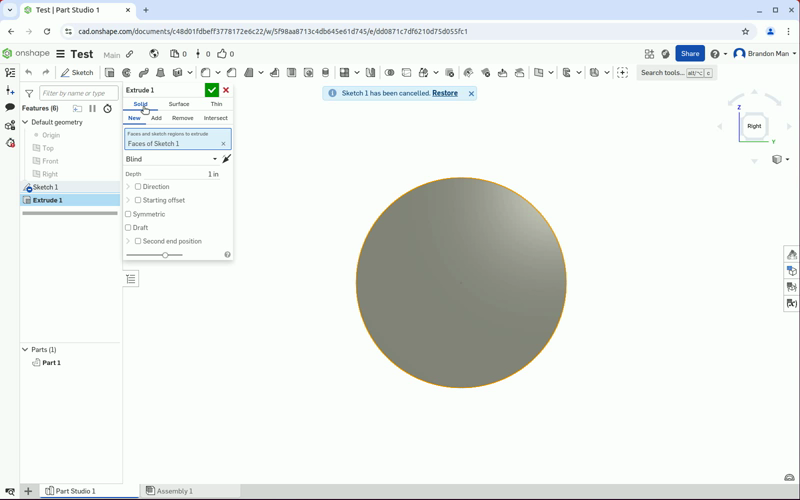
click(143, 106)
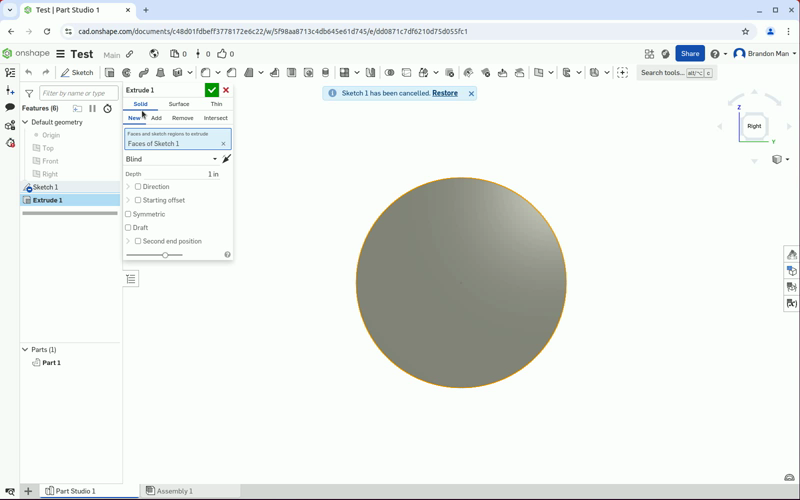
mouse_move(137, 120)
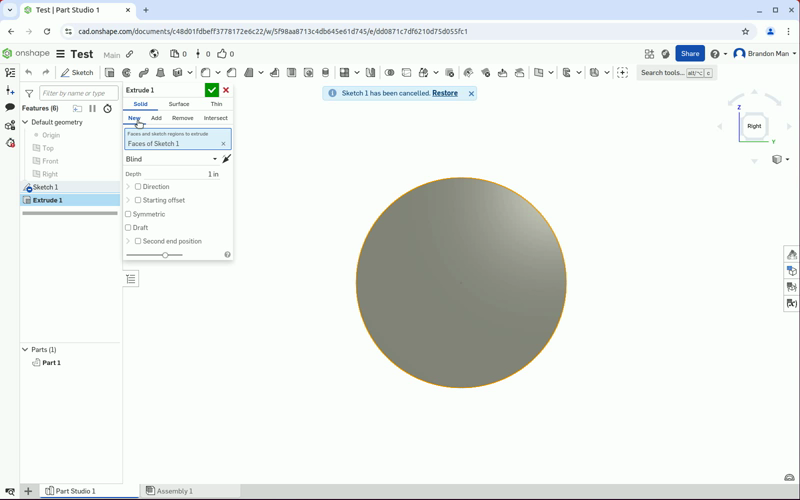
click(137, 120)
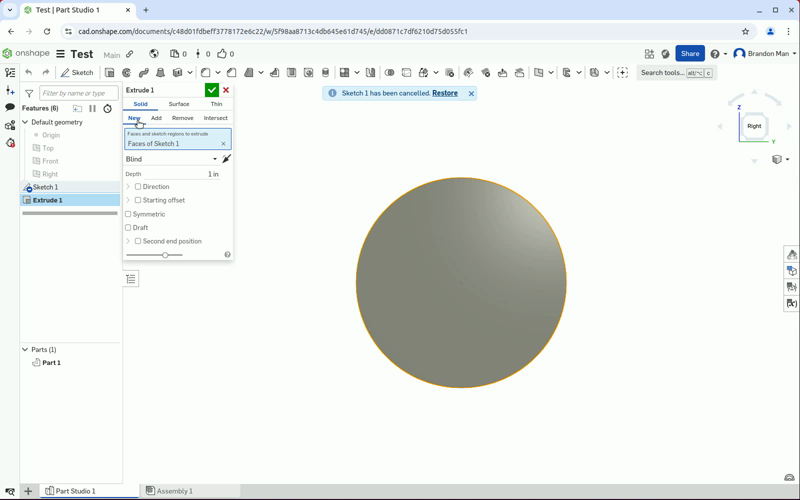
key(tab, 4)
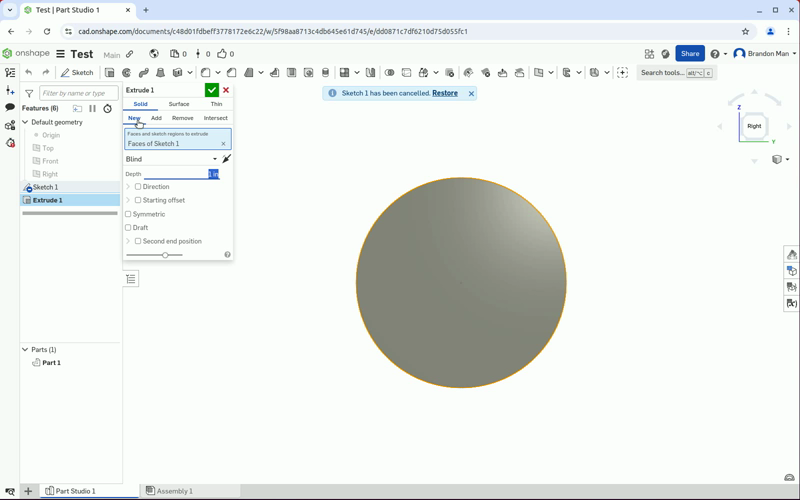
text(23.108)
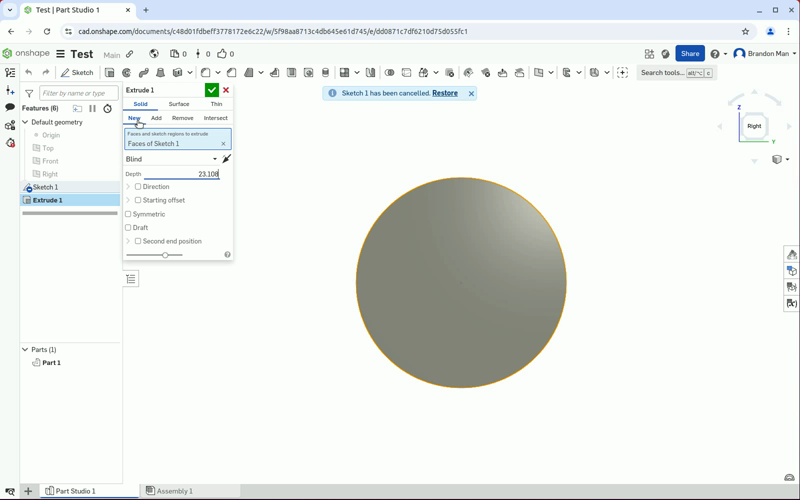
key(enter)
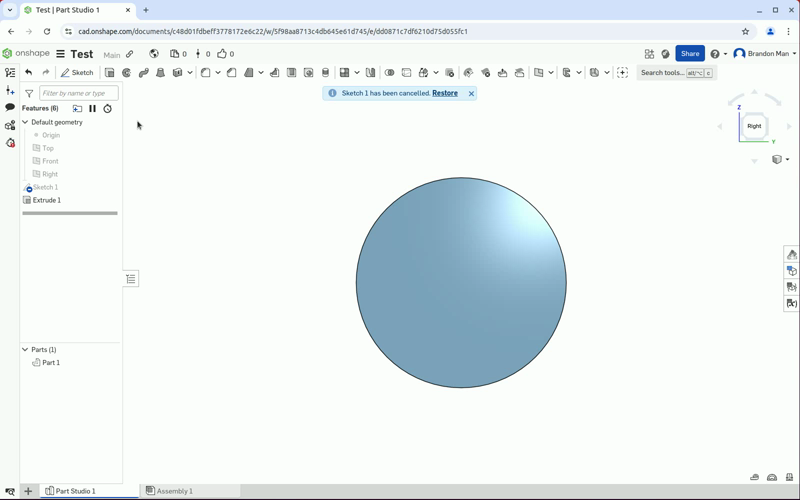
key(shift+h)
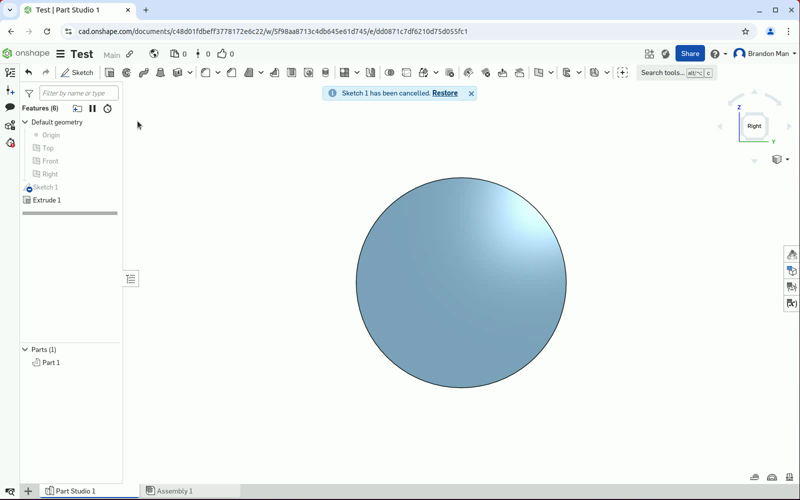
key(shift+h)
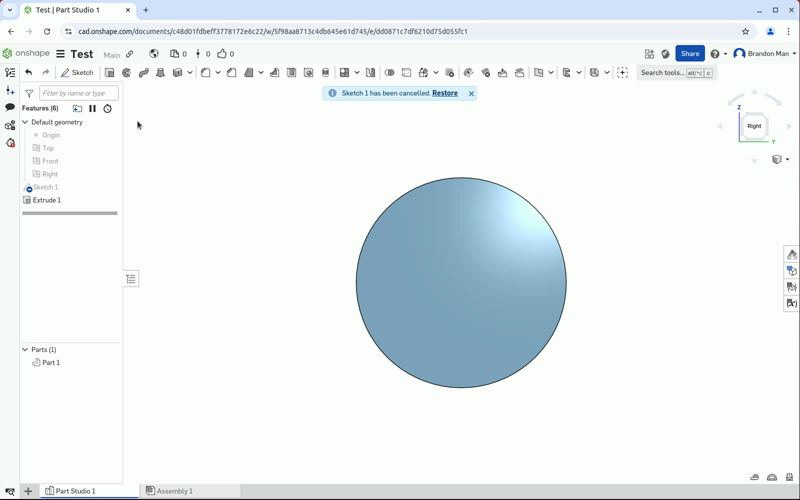
mouse_move(73, 189)
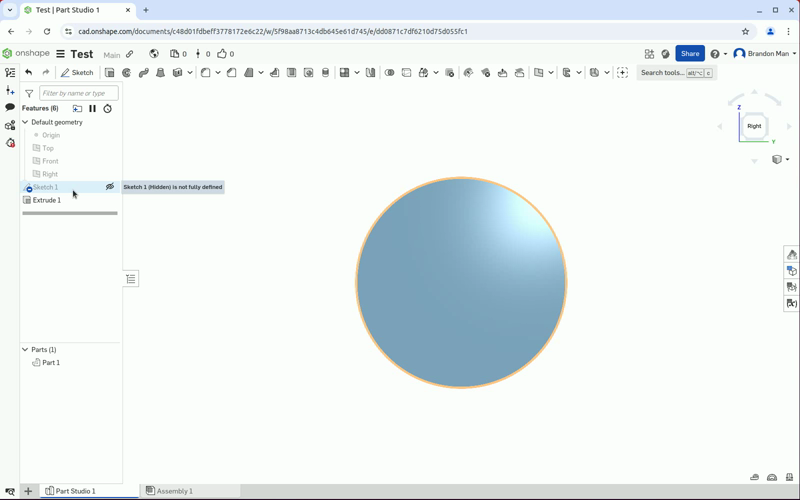
click(73, 189)
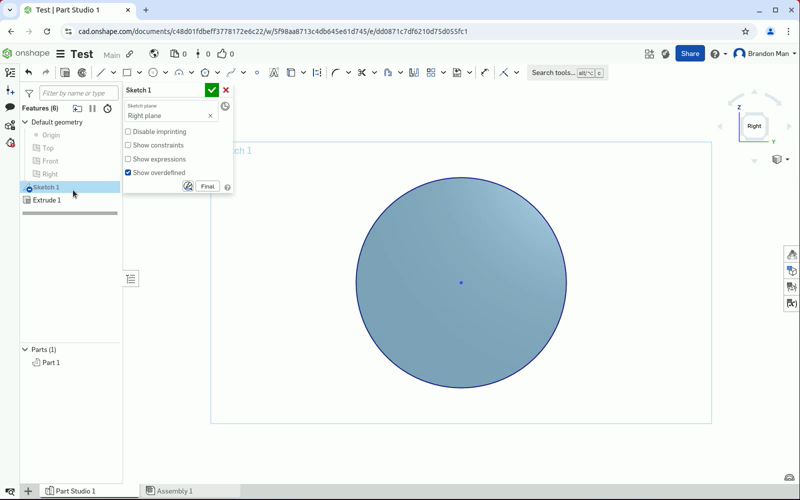
mouse_move(229, 92)
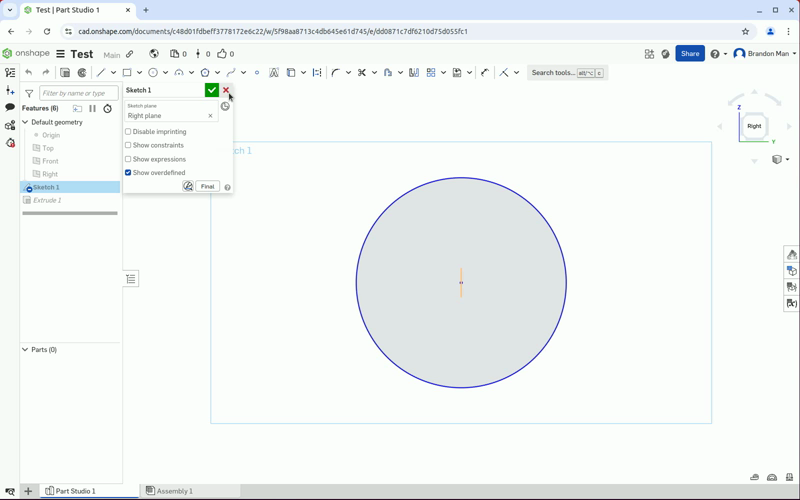
click(229, 92)
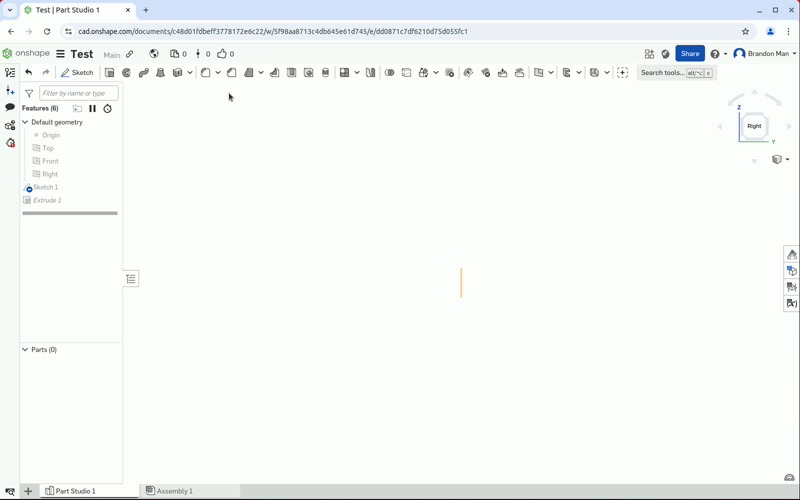
mouse_move(541, 75)
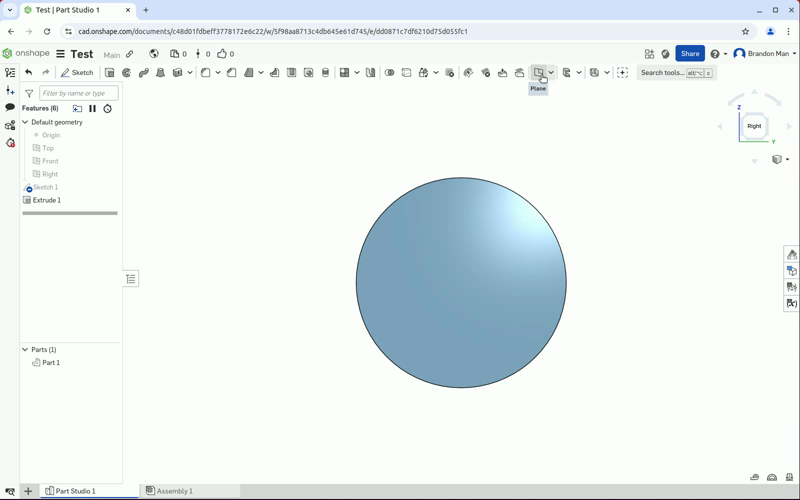
click(541, 75)
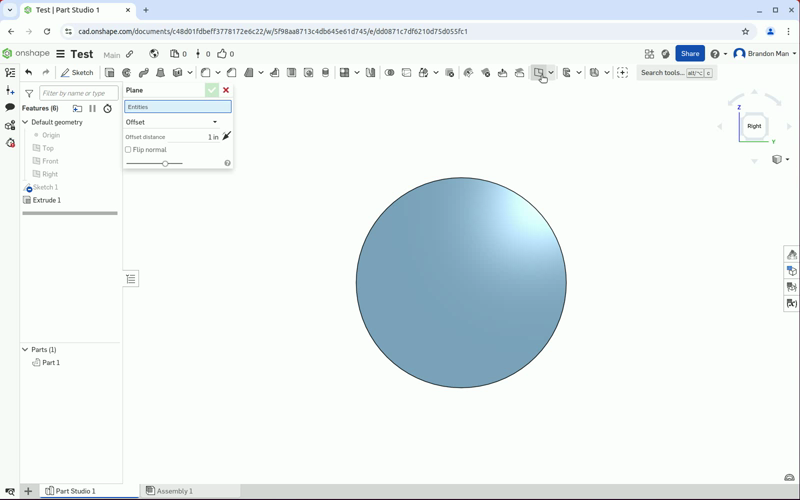
mouse_move(73, 176)
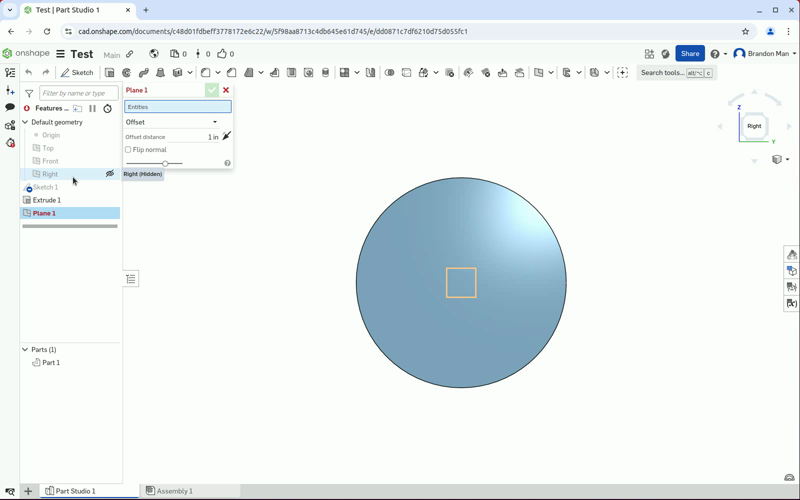
click(73, 176)
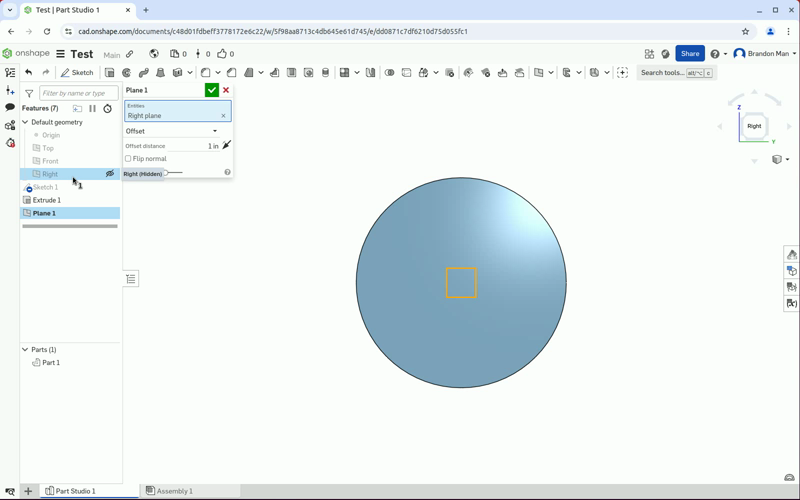
key(tab, 2)
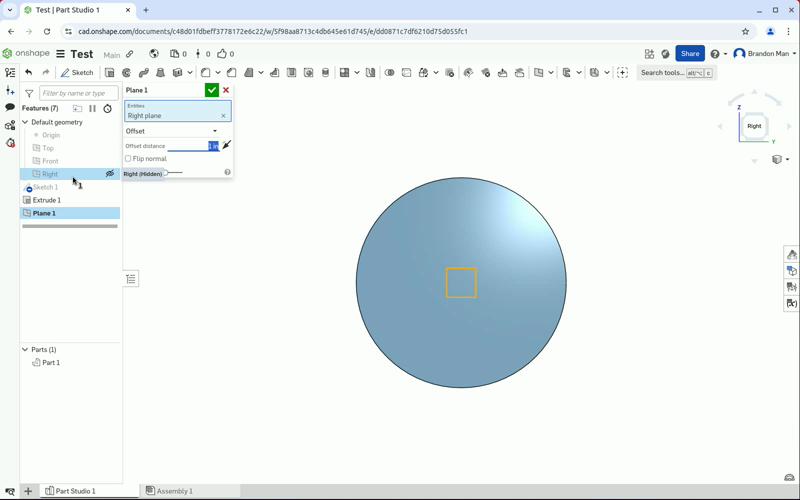
text(23.108)
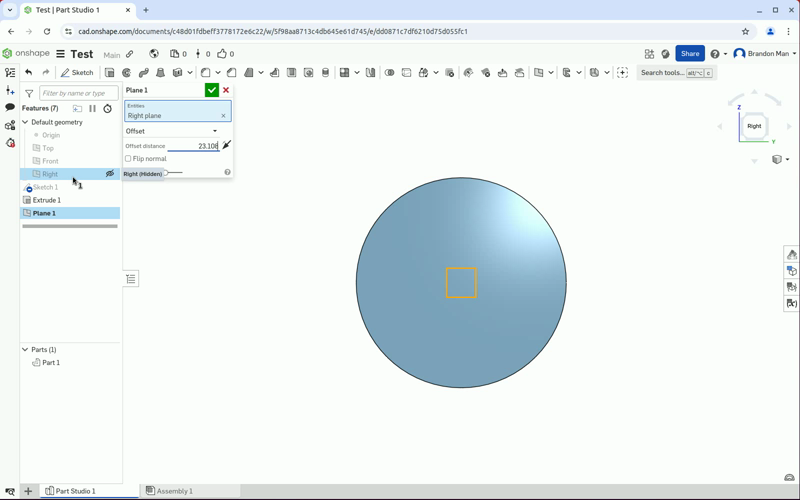
key(enter, 2)
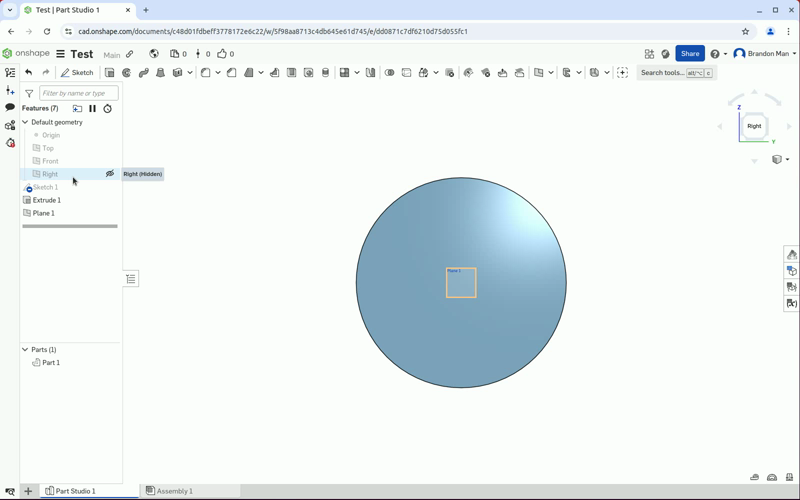
key(shift+s)
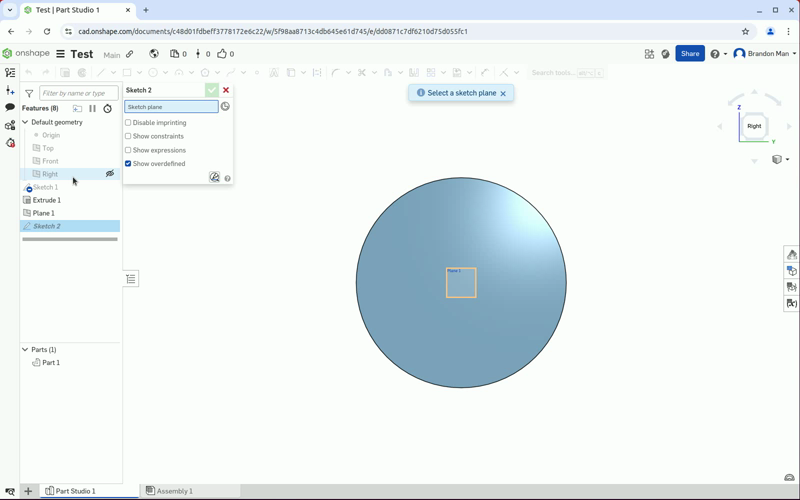
mouse_move(73, 215)
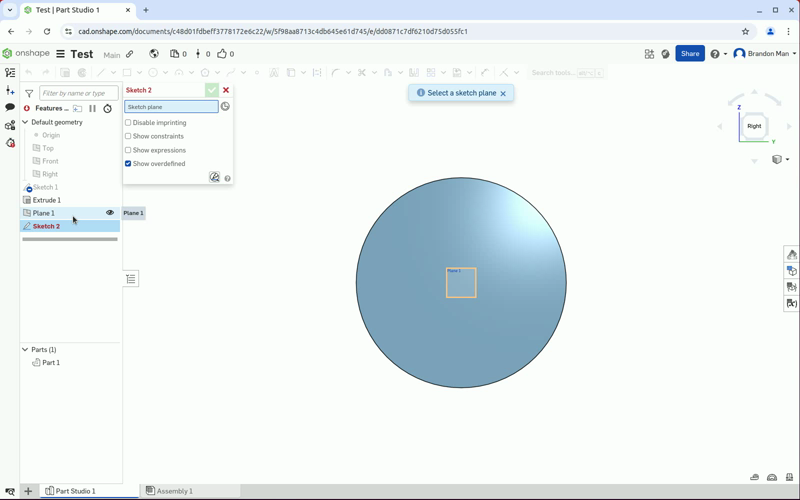
click(73, 215)
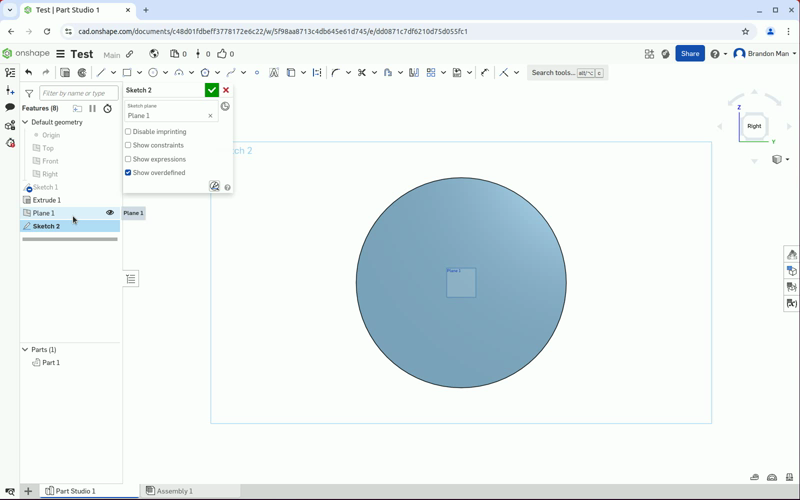
mouse_move(73, 352)
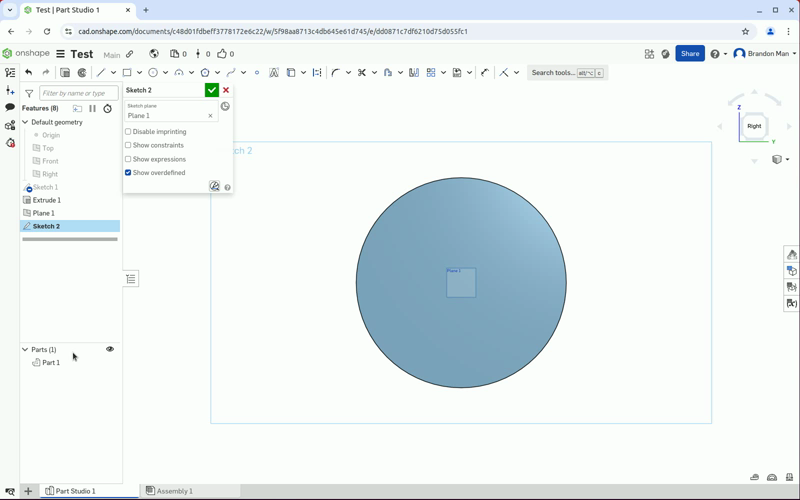
key(y)
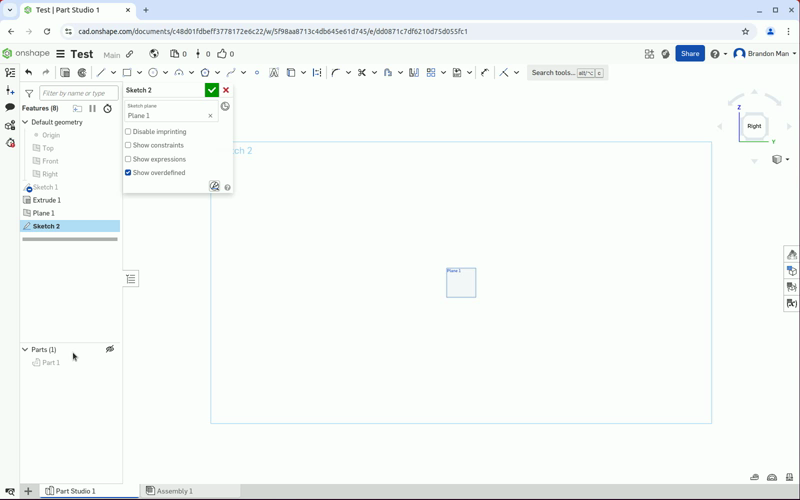
key(c)
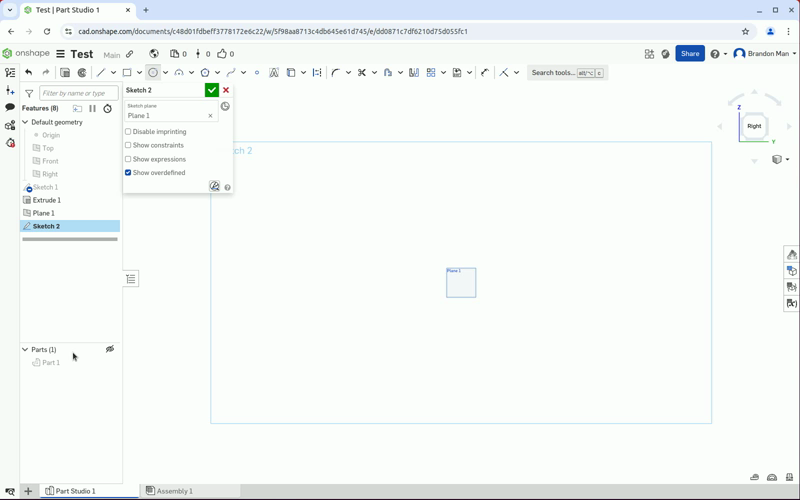
key_down(shift)
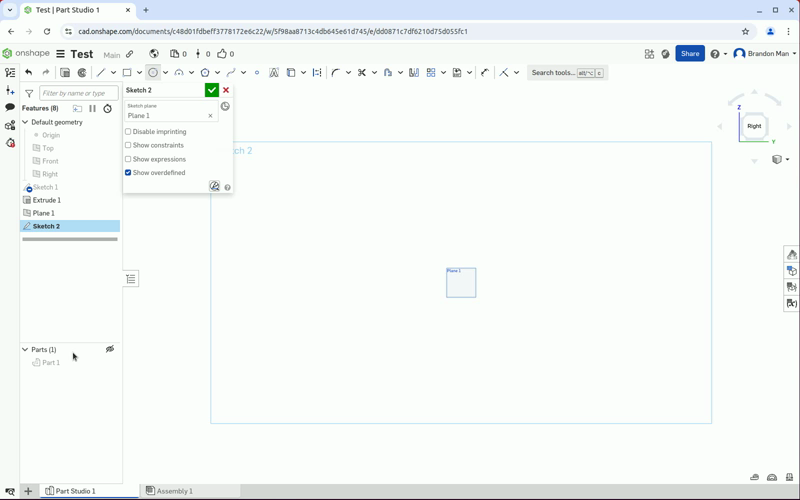
mouse_move(461, 282)
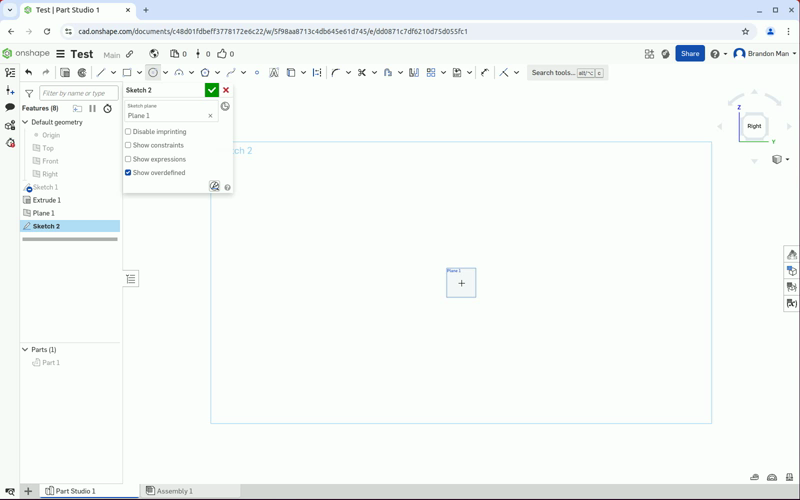
click(461, 282)
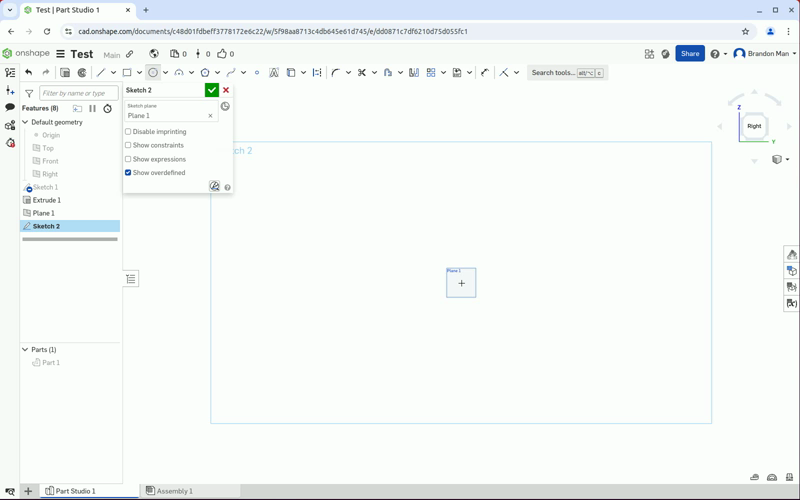
key_up(shift)
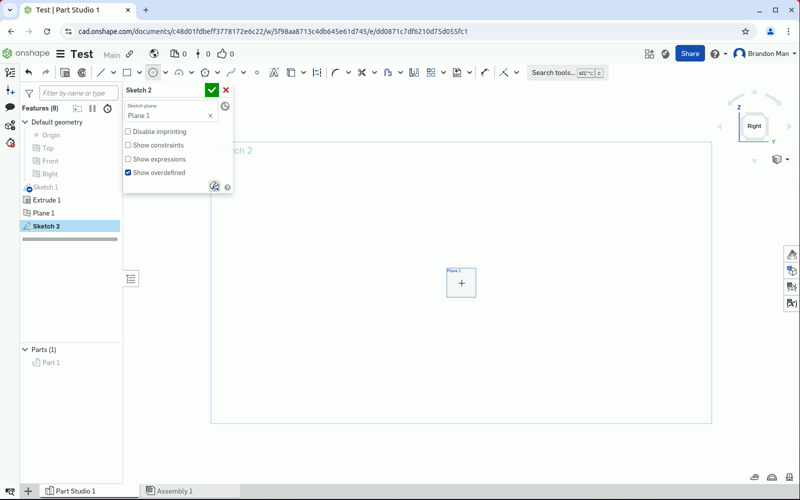
mouse_move(557, 282)
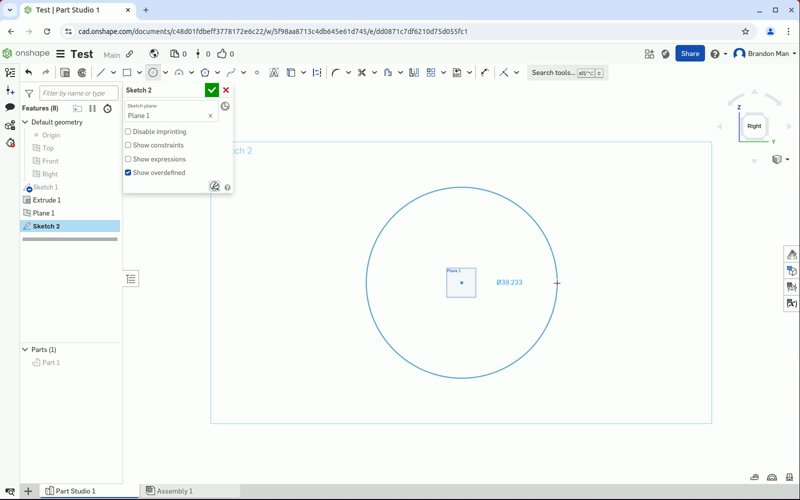
click(557, 282)
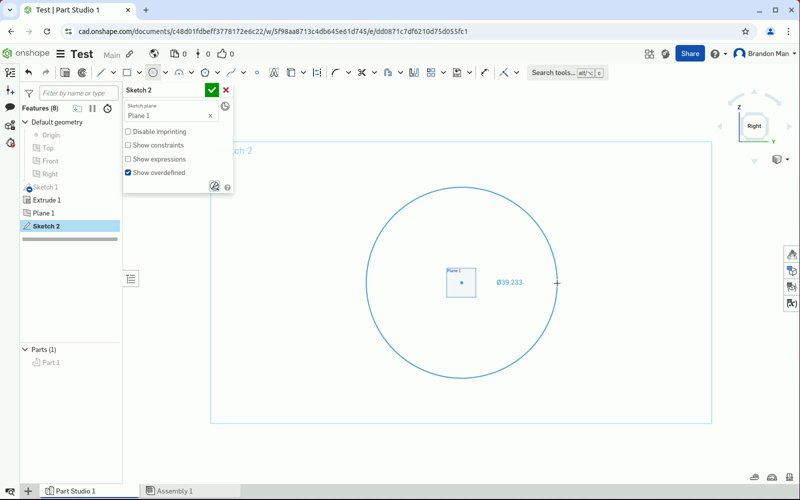
key(esc)
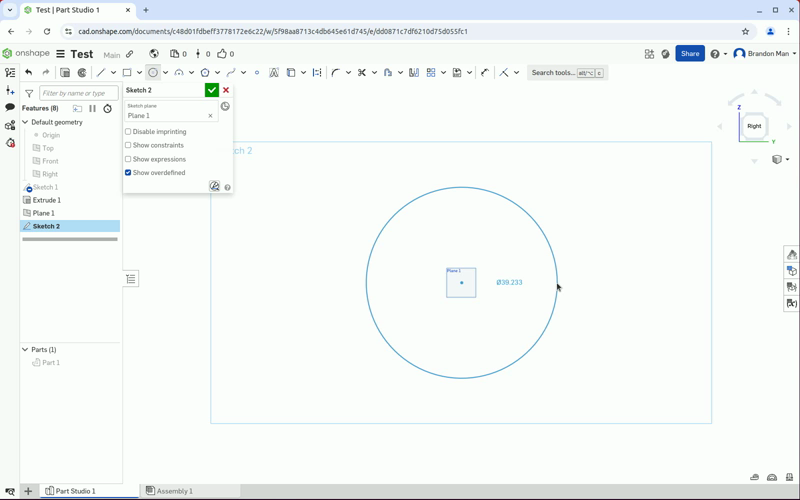
mouse_move(497, 308)
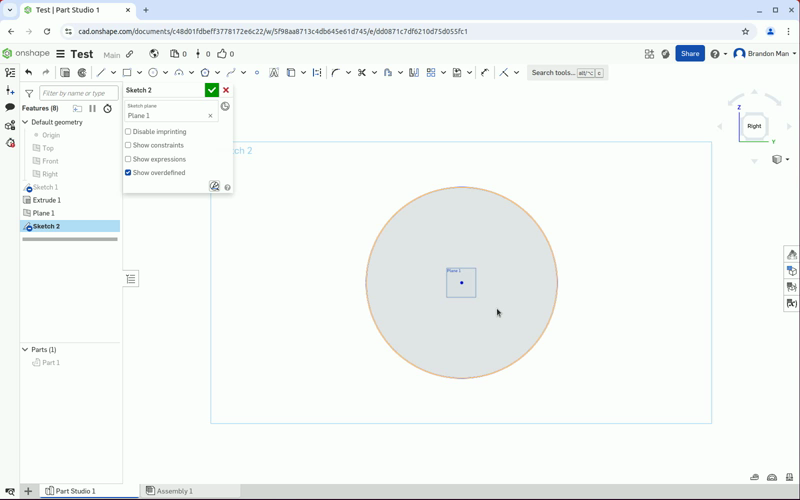
click(497, 308)
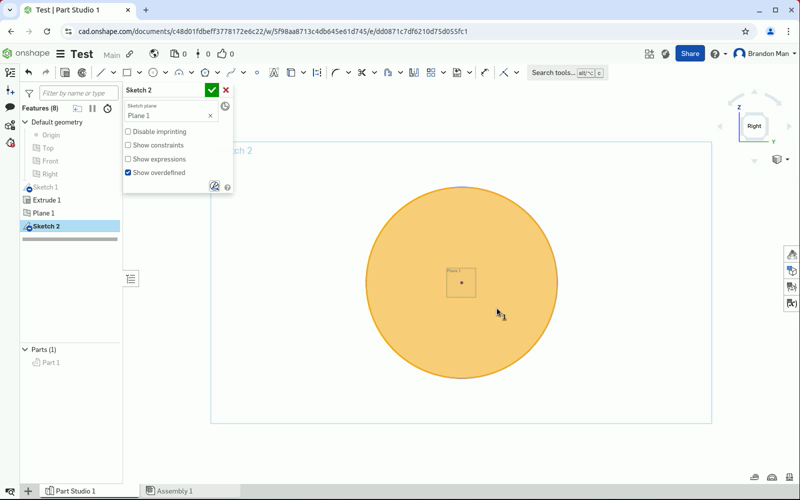
mouse_move(73, 352)
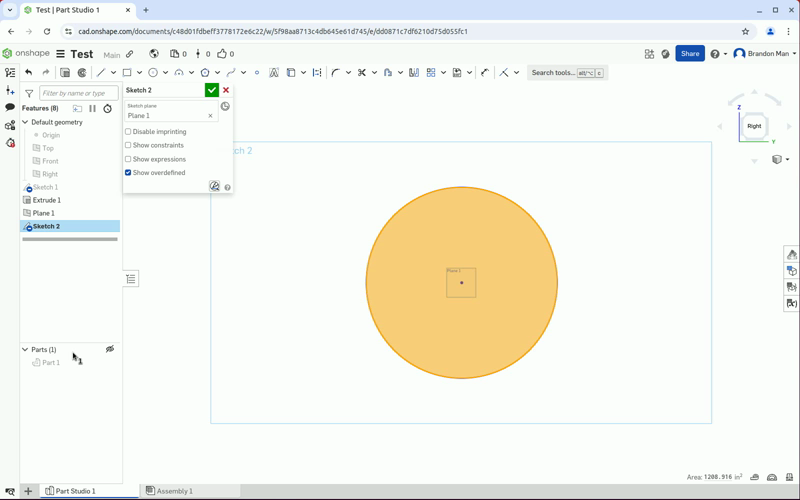
key(shift+y)
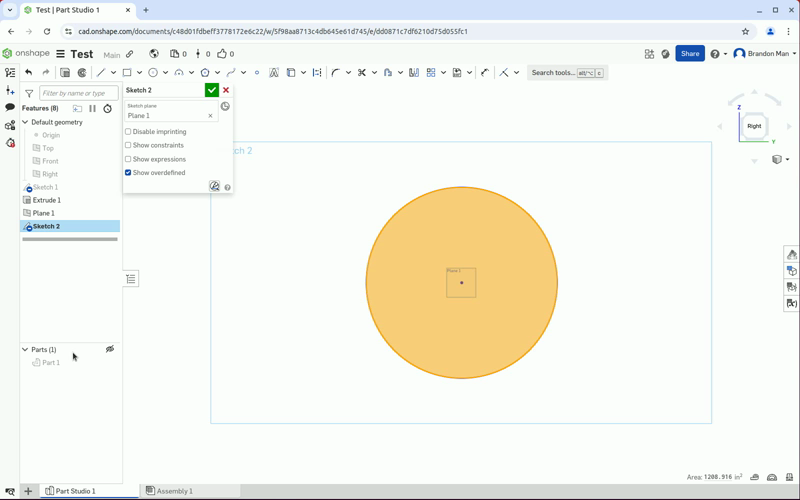
key(shift+e)
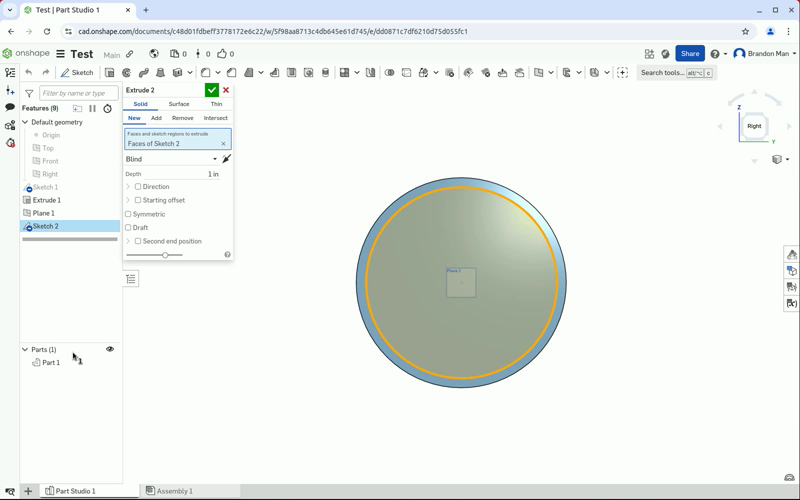
mouse_move(143, 106)
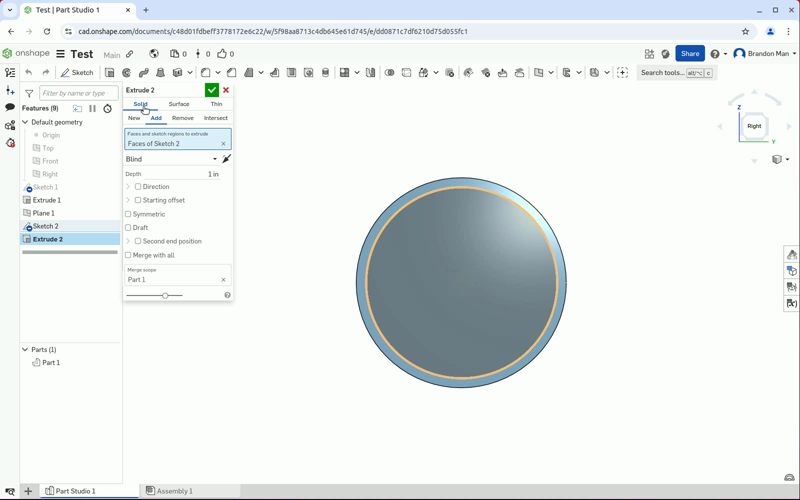
click(143, 106)
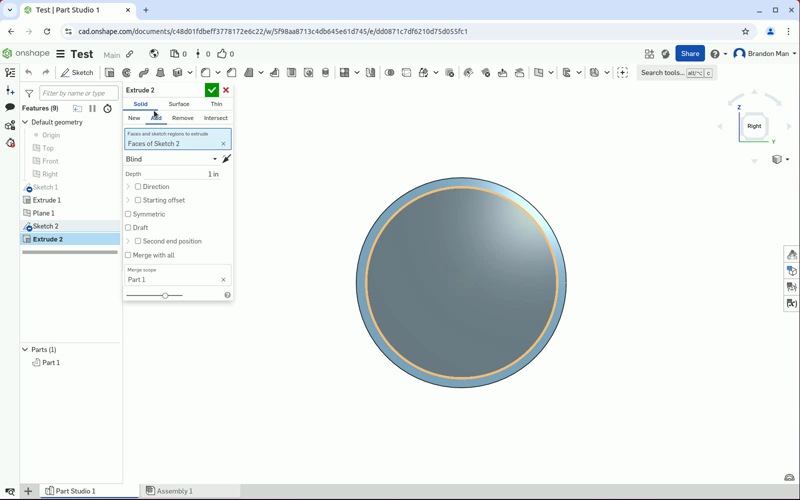
mouse_move(186, 120)
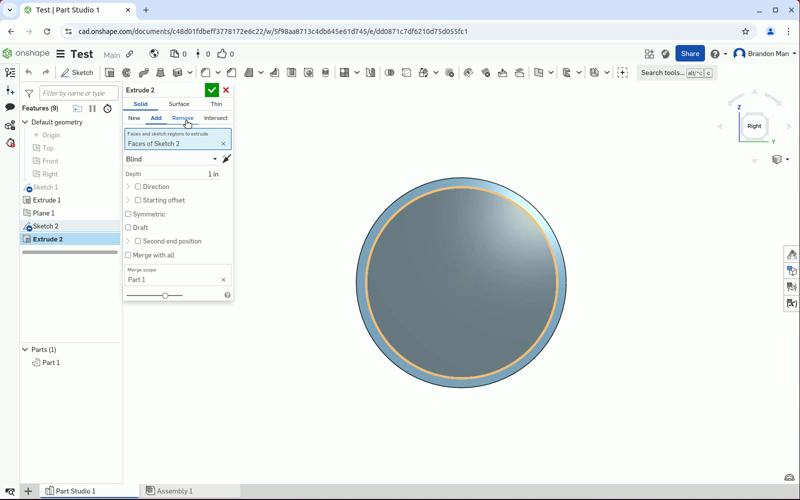
click(186, 120)
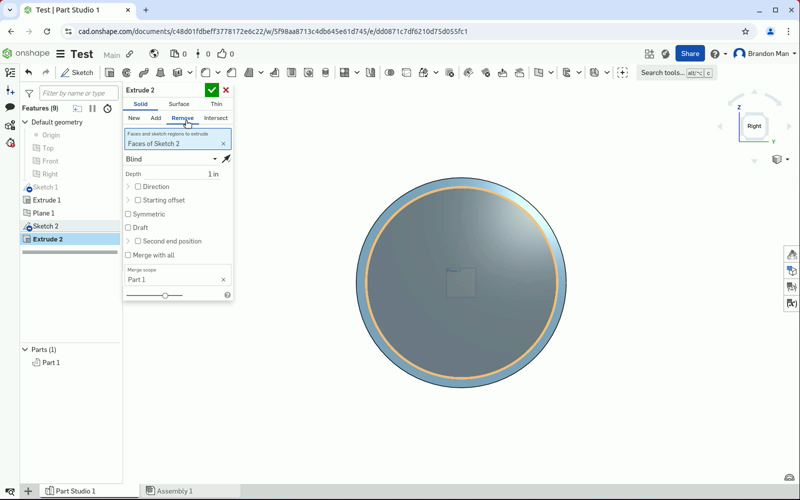
key(tab, 4)
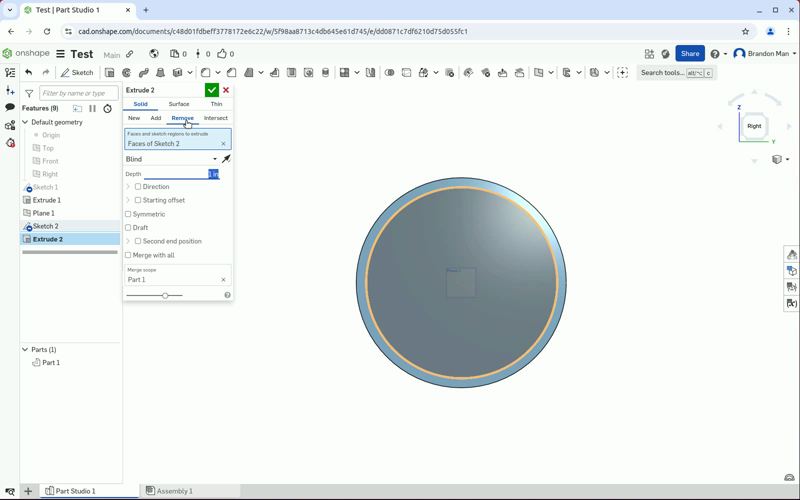
text(30.811)
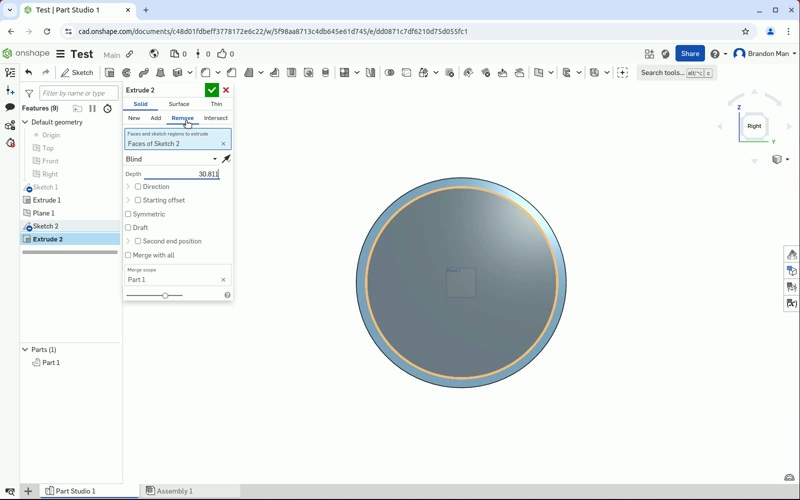
key(tab, 6)
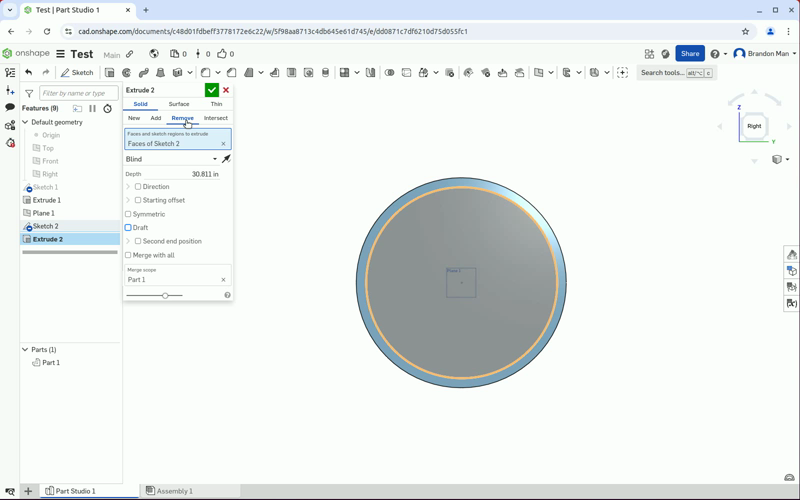
key(space)
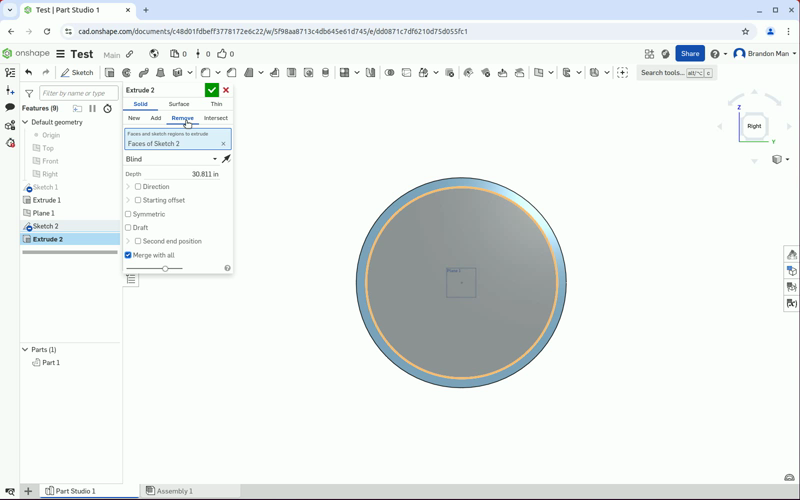
key(enter)
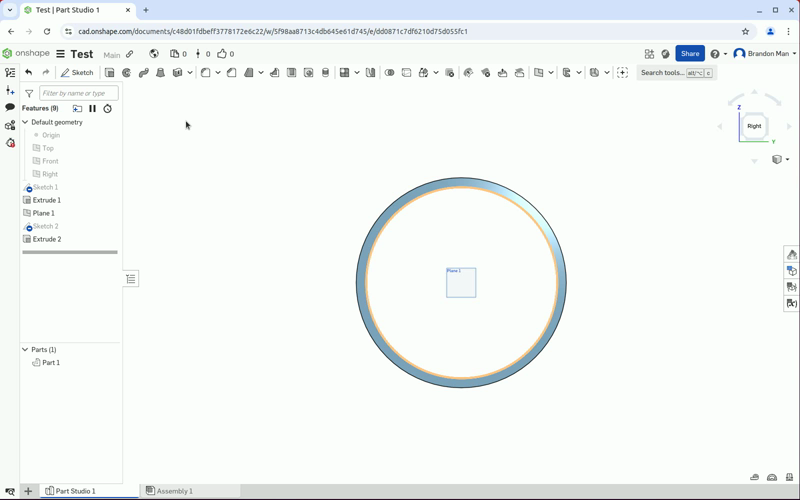
key(shift+h)
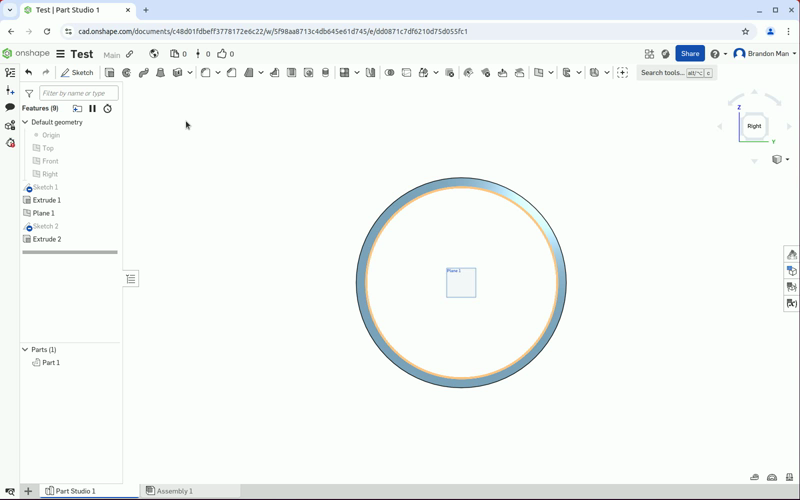
key(shift+h)
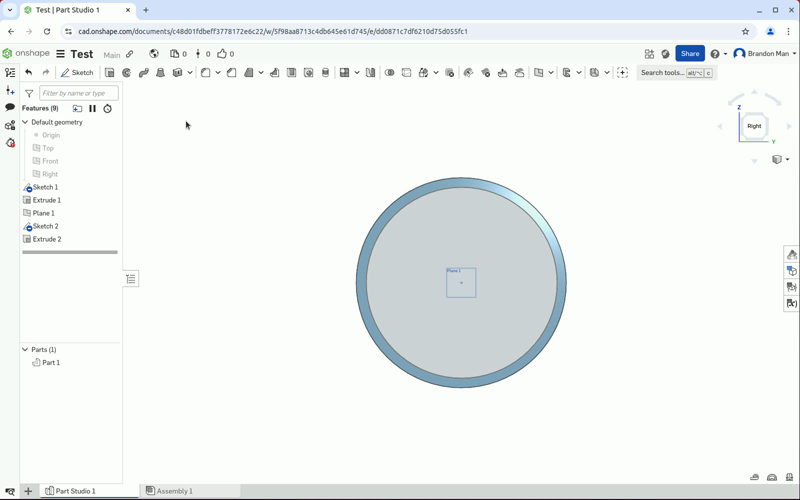
key(shift+7)
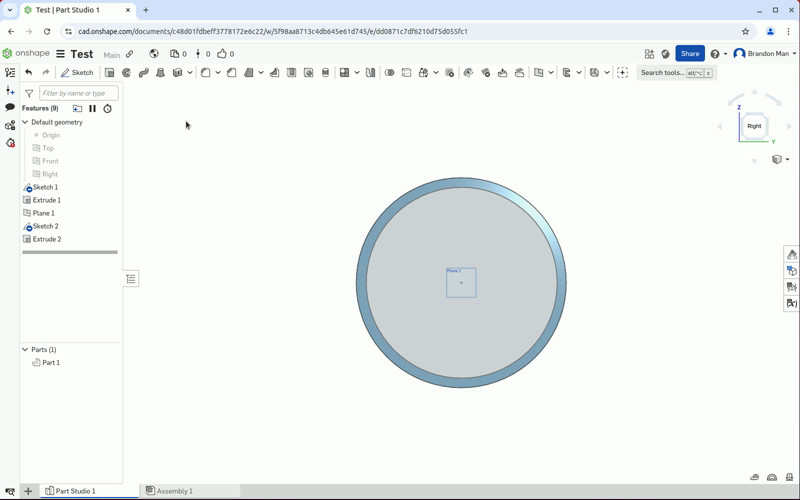
key(right, 2)
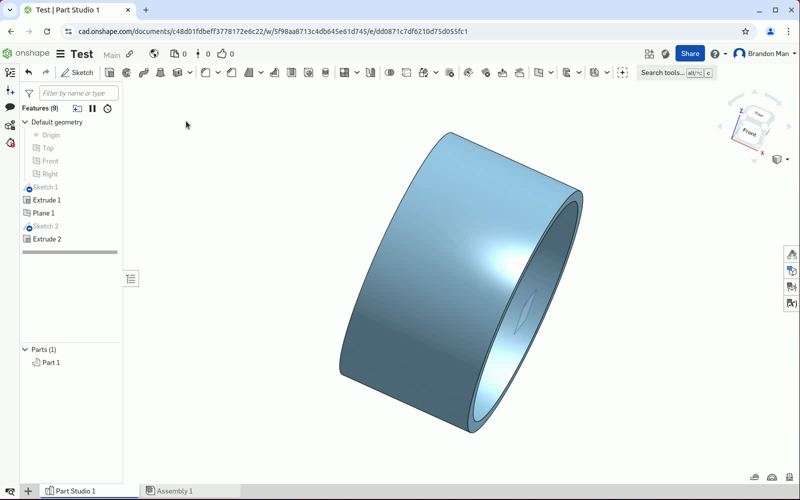
key(down, 2)
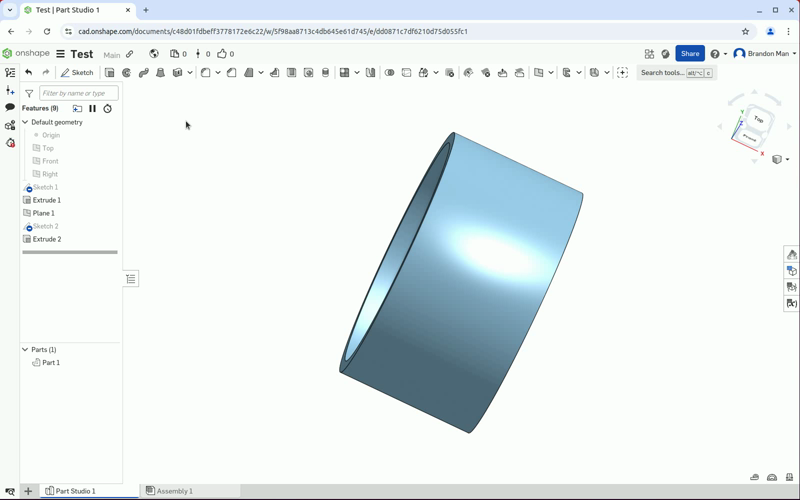
key(up, 2)
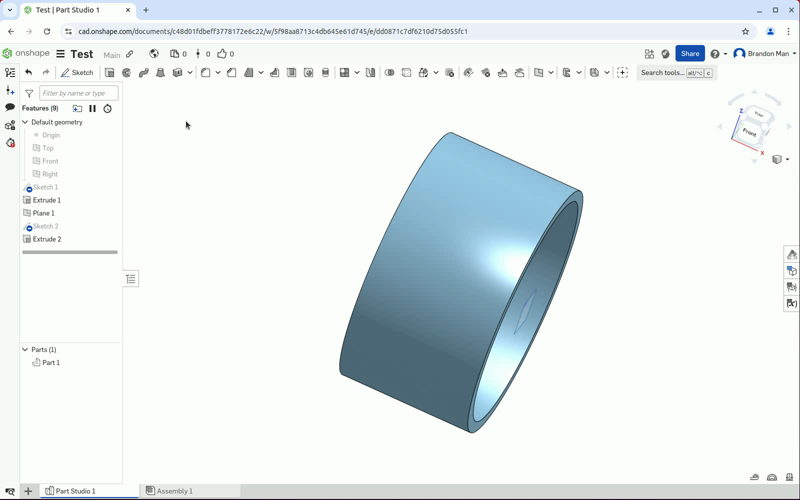
key(left, 2)
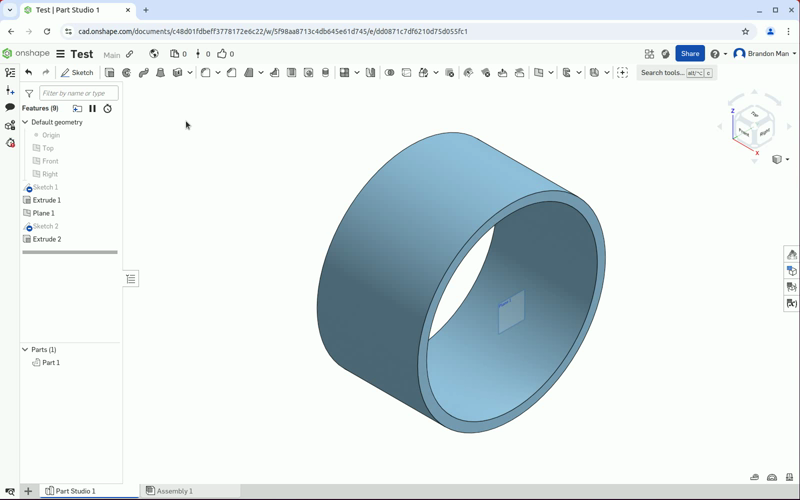
mouse_move(73, 189)
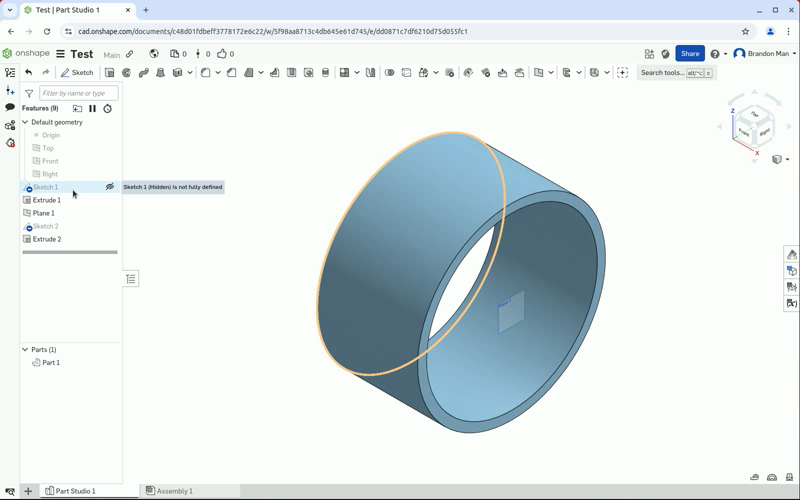
click(73, 189)